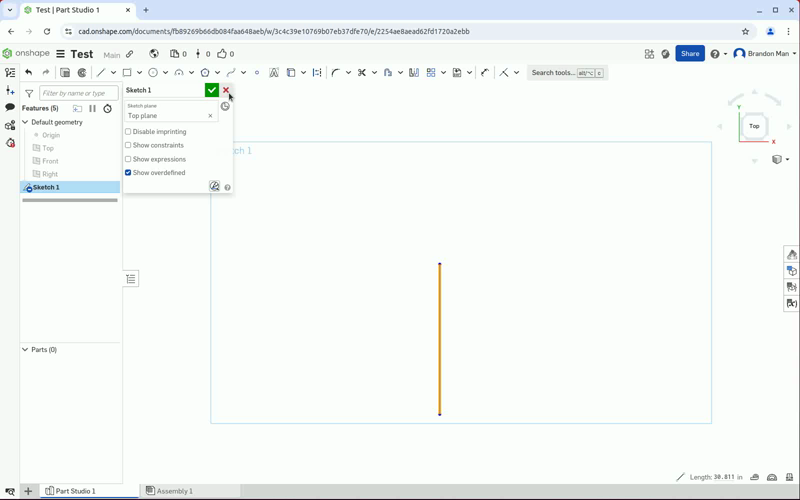
key(shift+h)
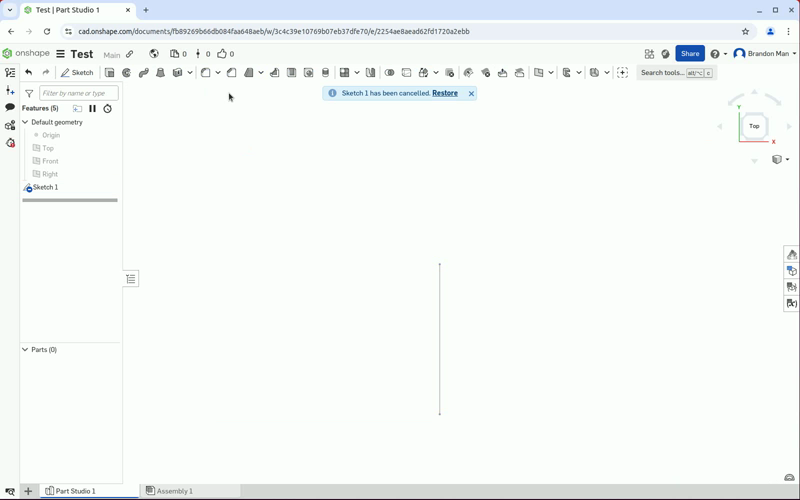
key(shift+s)
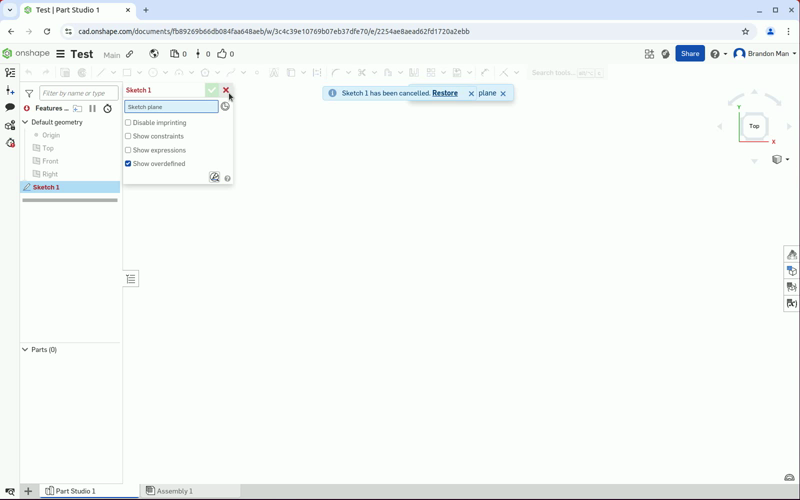
mouse_move(73, 150)
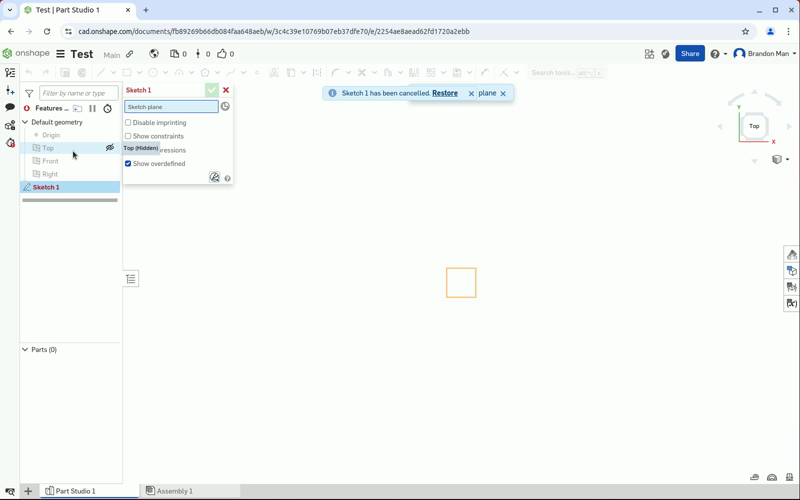
click(73, 150)
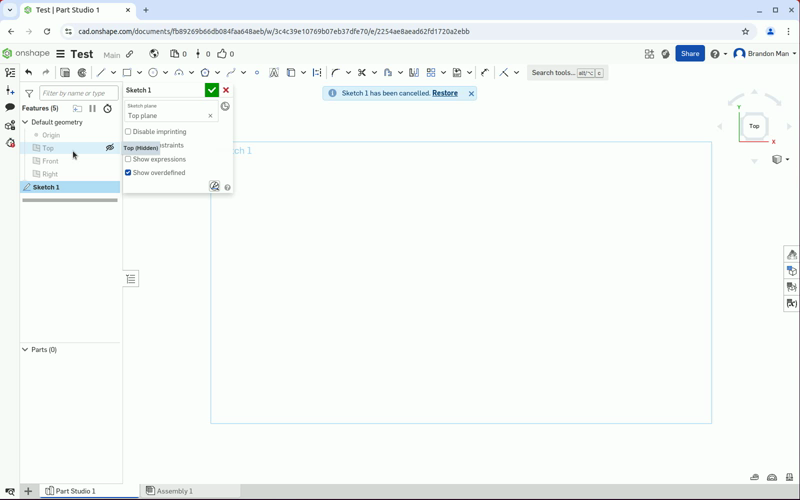
mouse_move(73, 352)
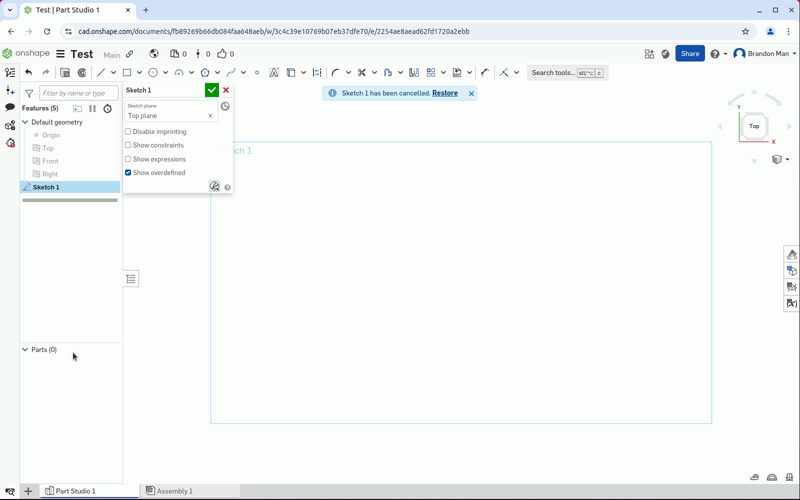
key(y)
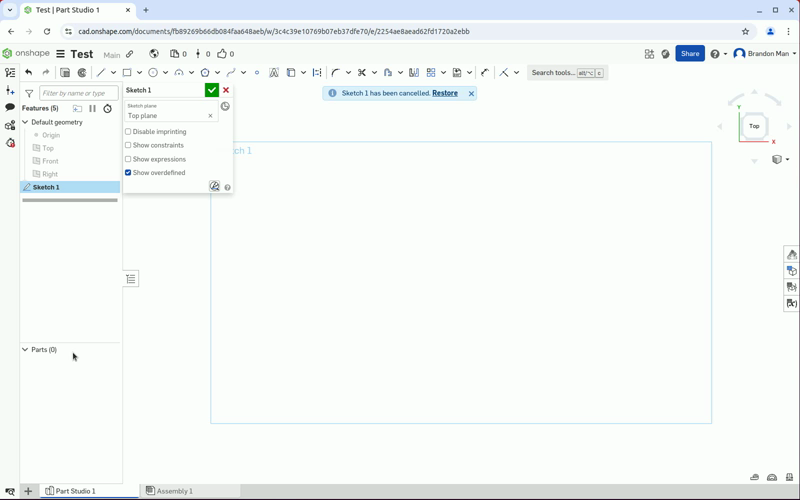
key(l)
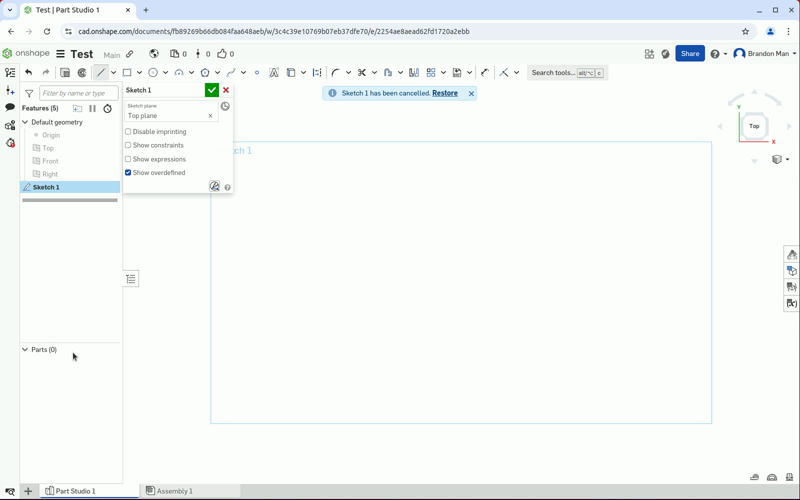
key_down(shift)
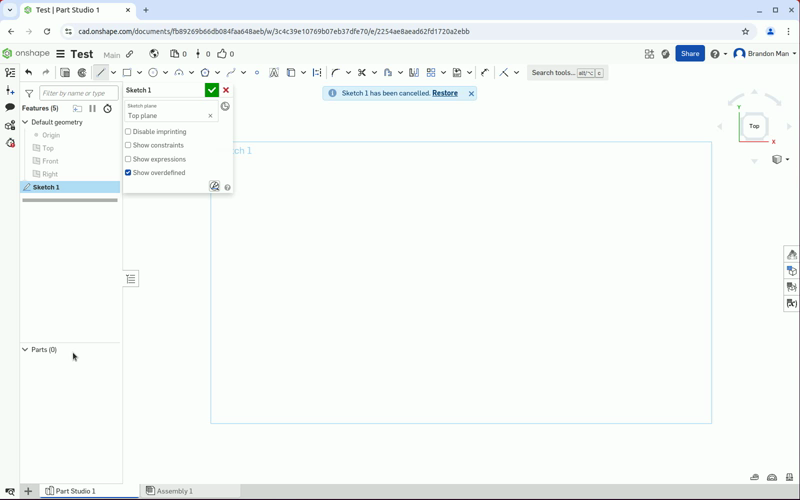
mouse_move(359, 395)
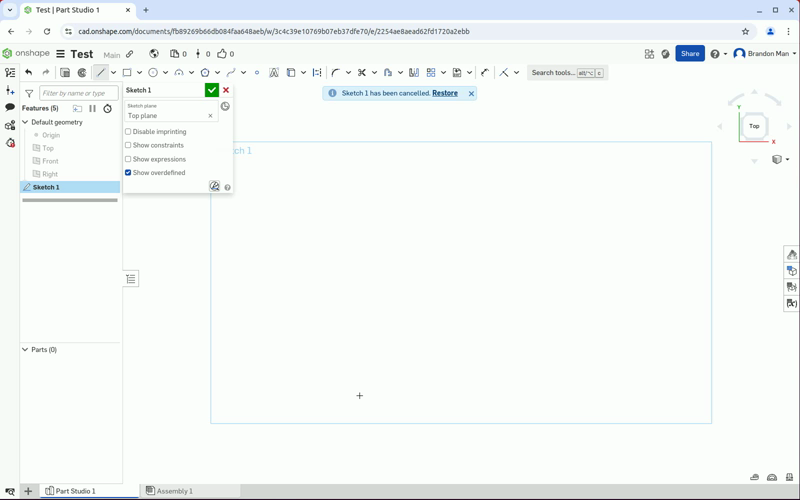
click(359, 395)
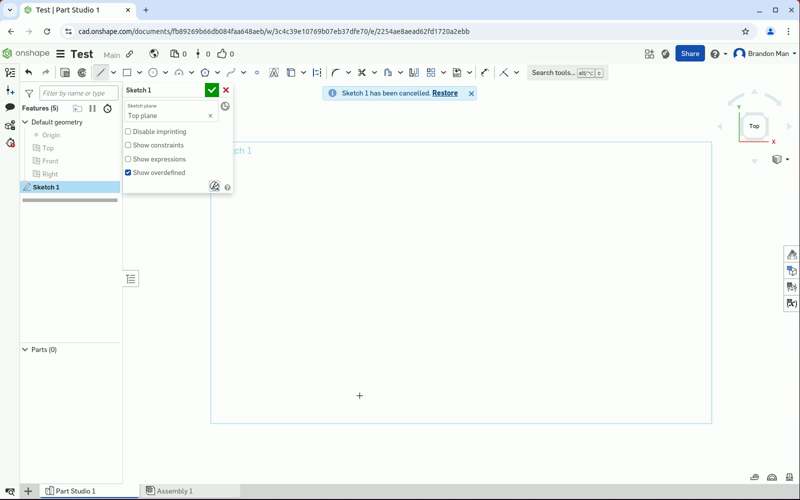
key_up(shift)
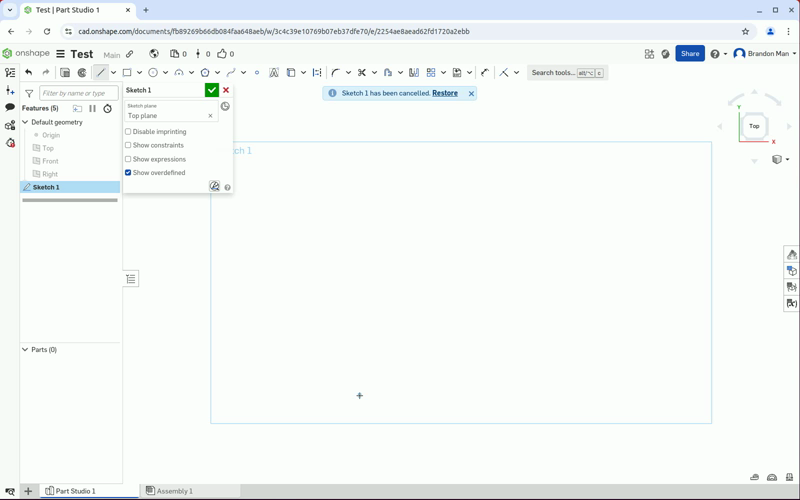
key_down(shift)
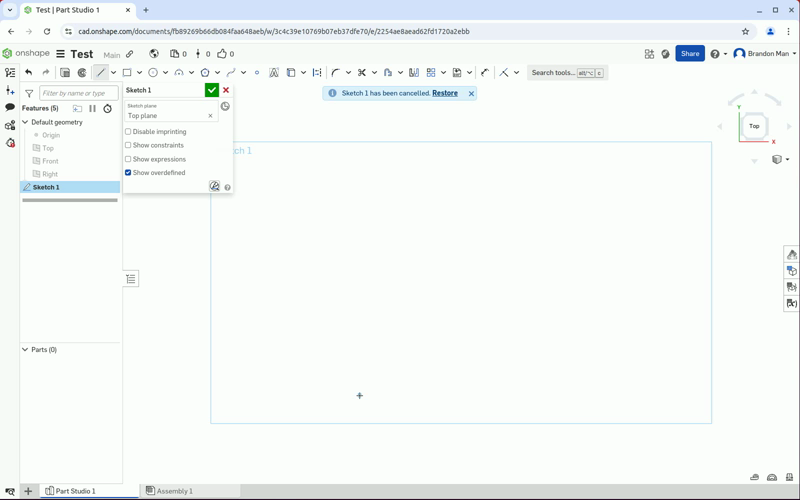
mouse_move(570, 395)
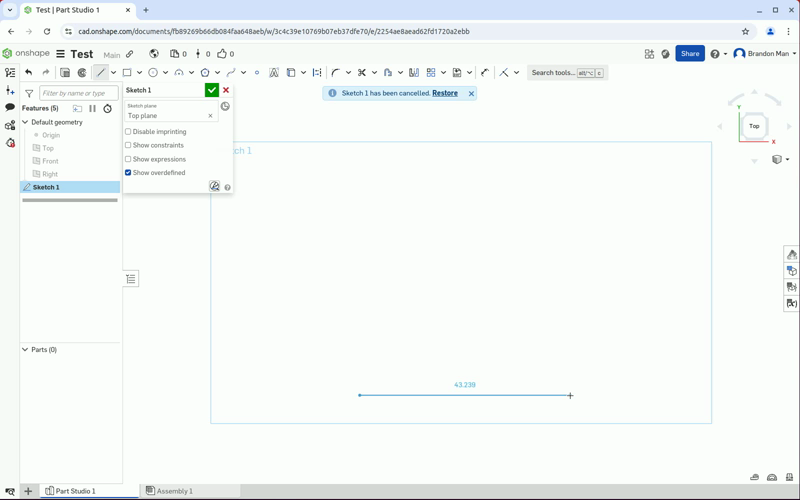
click(570, 395)
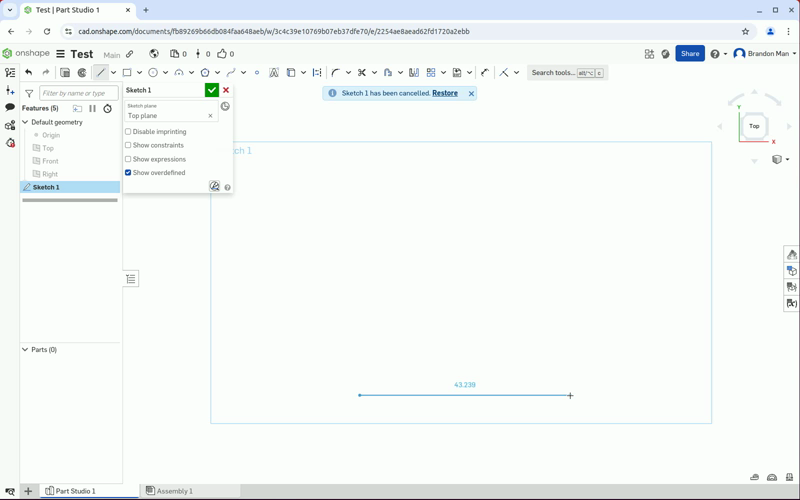
key_up(shift)
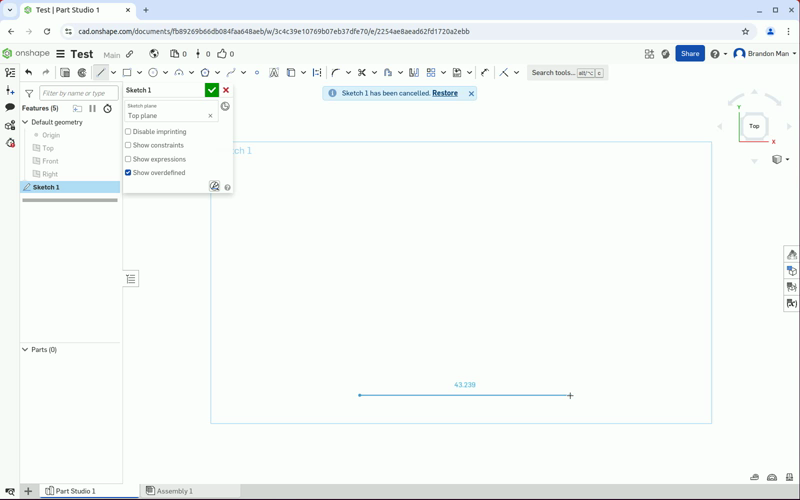
key_down(shift)
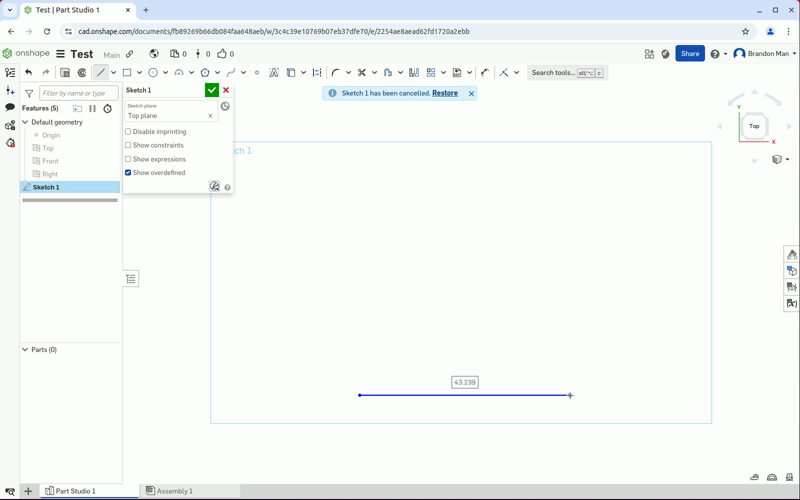
mouse_move(570, 203)
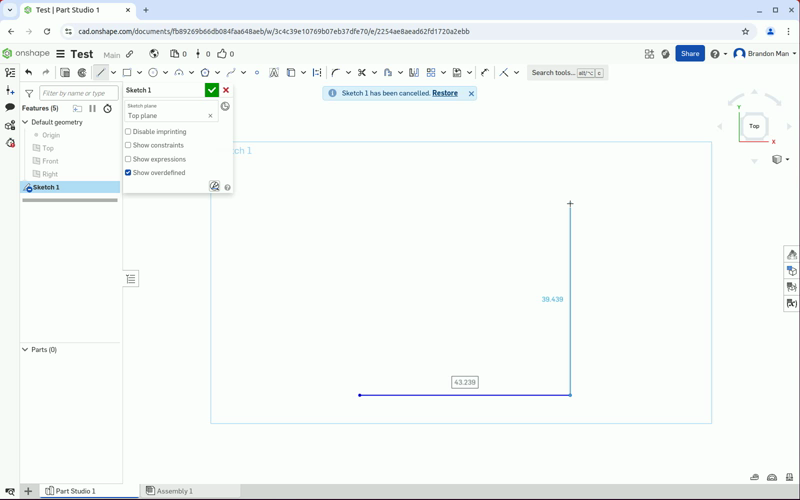
click(570, 203)
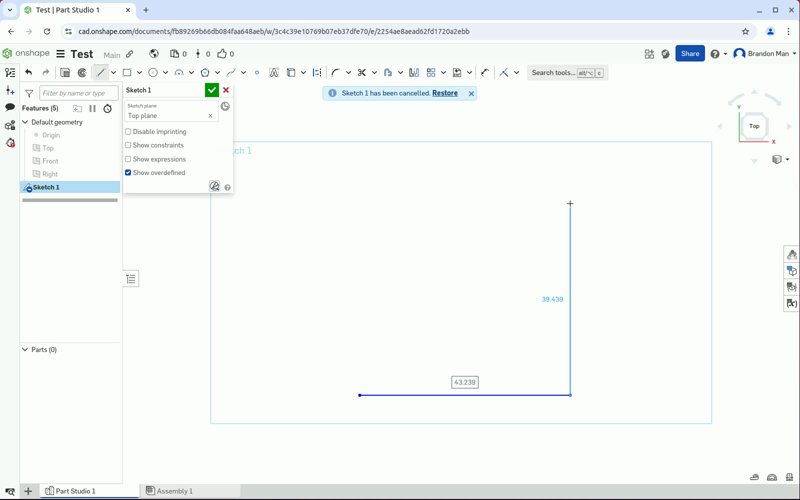
key_up(shift)
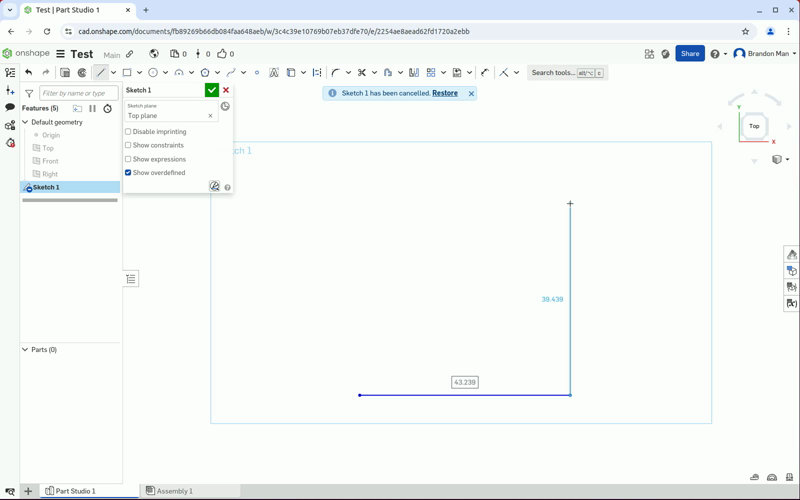
key_down(shift)
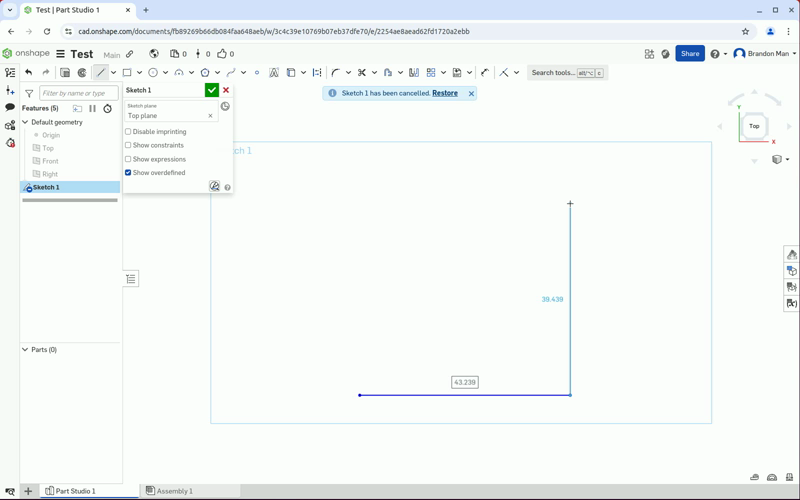
mouse_move(359, 203)
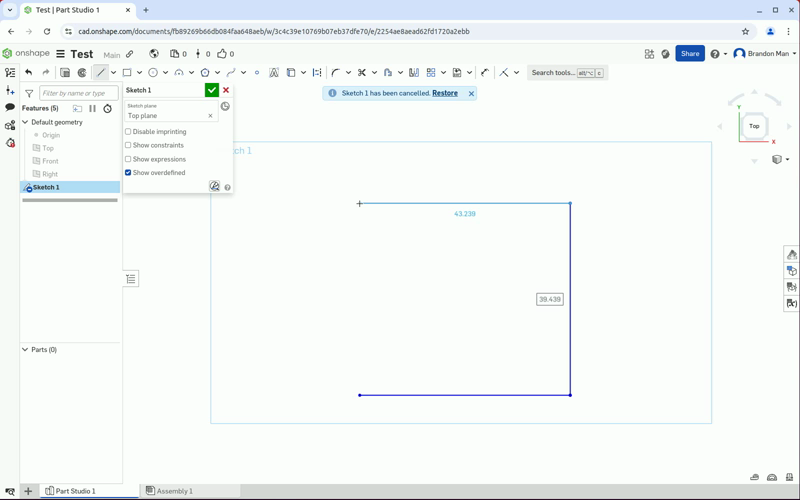
click(359, 203)
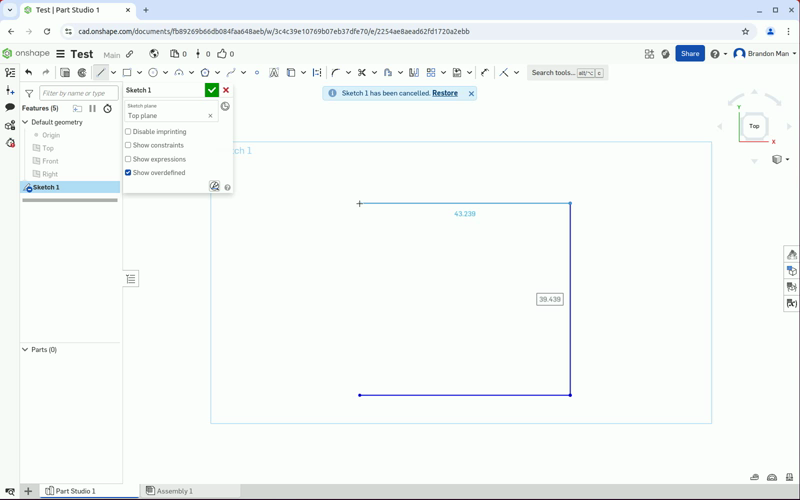
key_up(shift)
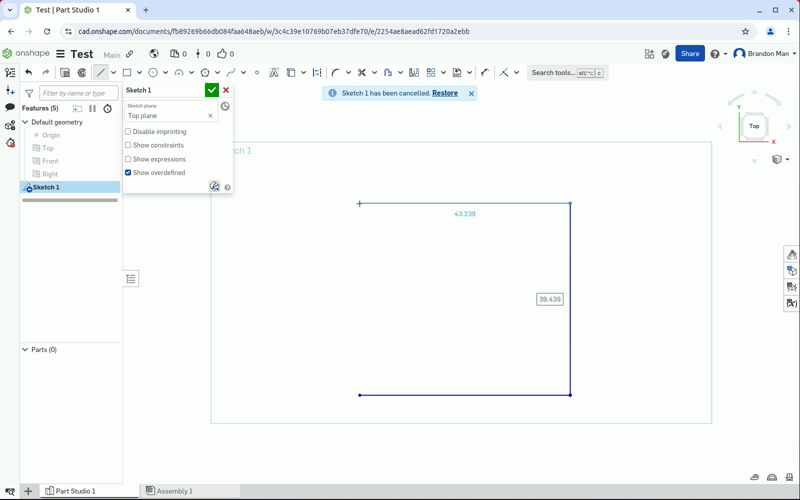
key_down(shift)
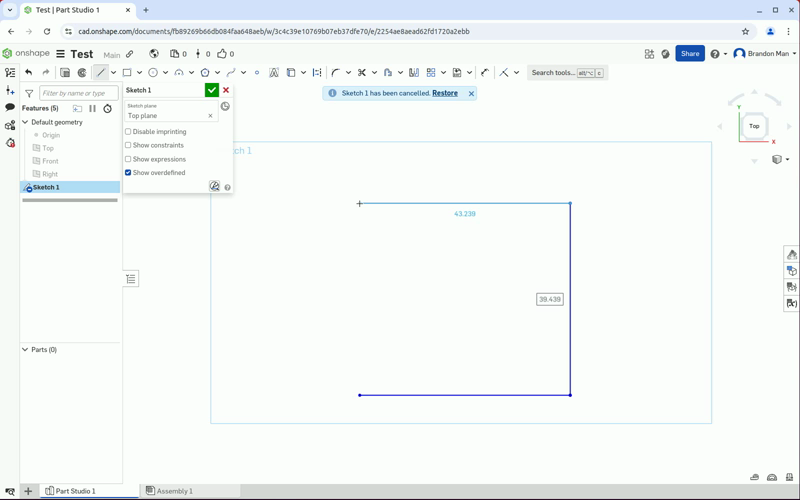
mouse_move(359, 395)
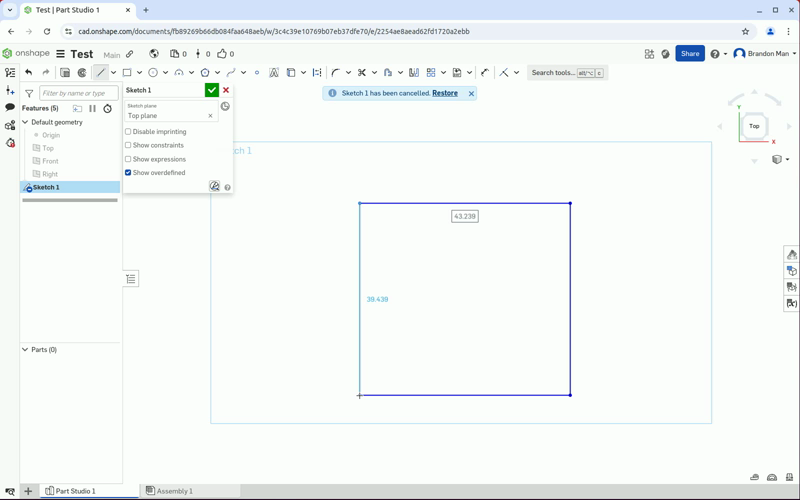
key_up(shift)
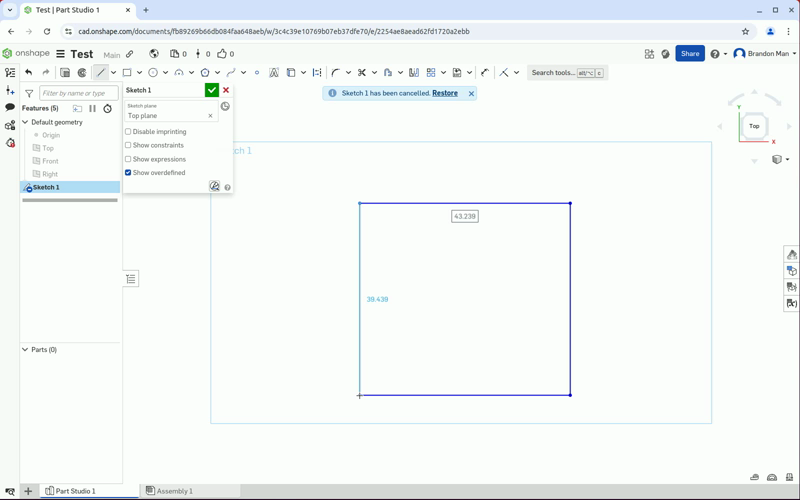
click(359, 395)
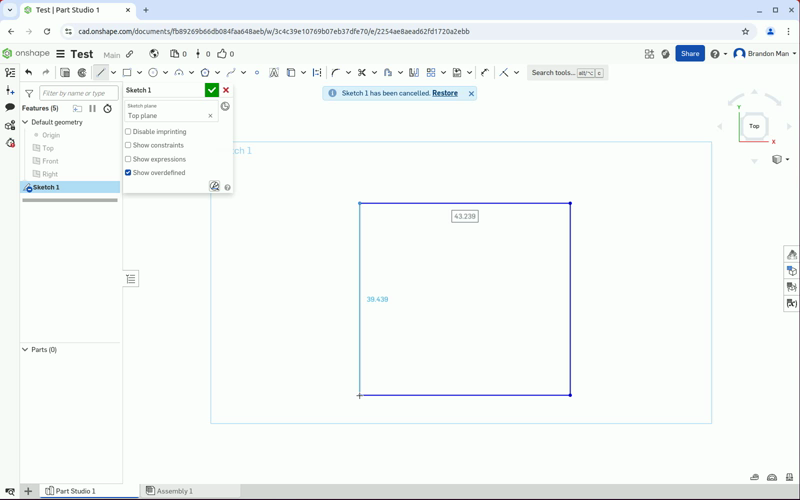
key(esc)
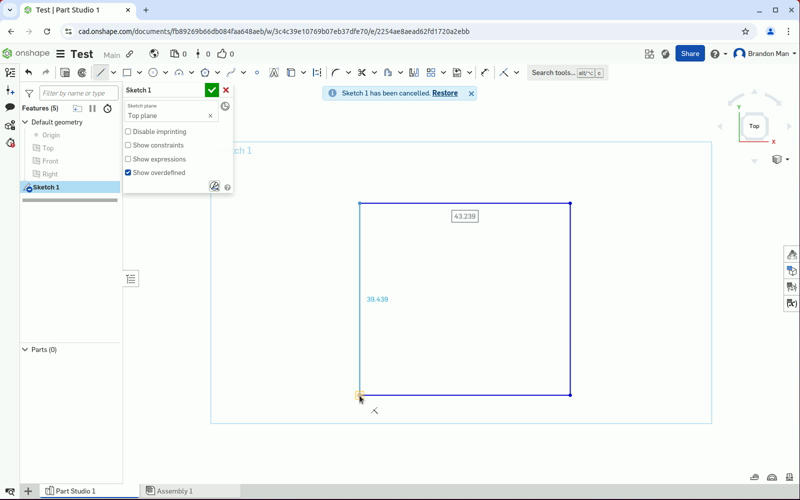
mouse_move(457, 275)
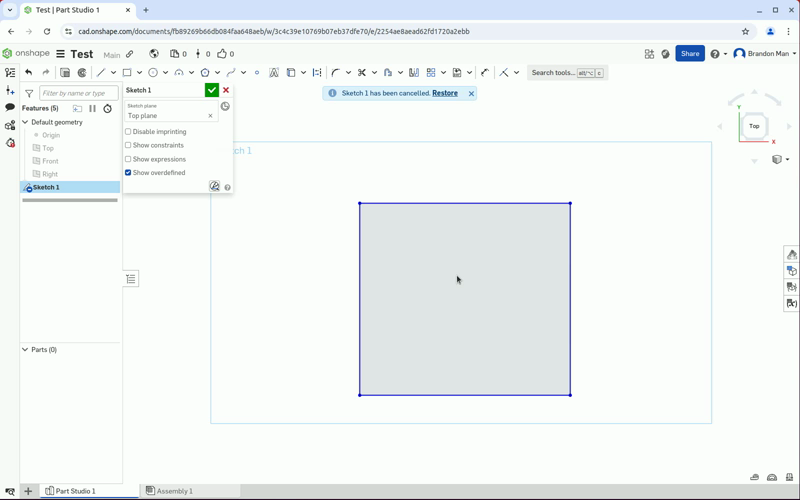
click(457, 275)
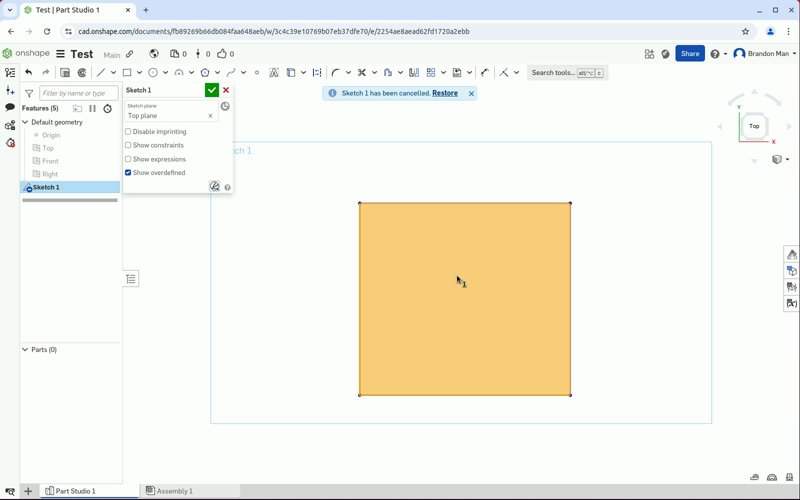
mouse_move(73, 352)
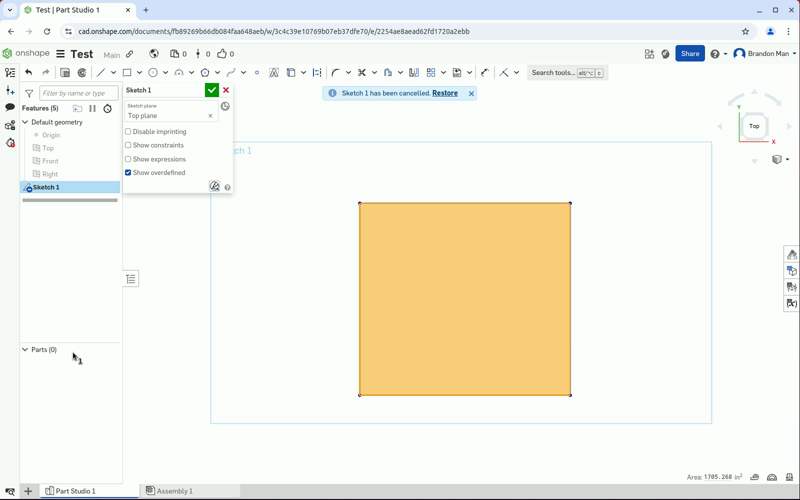
key(shift+y)
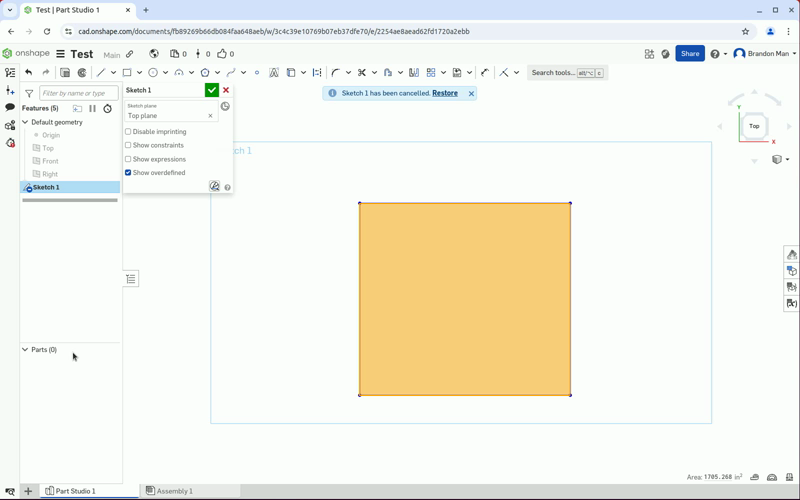
key(shift+e)
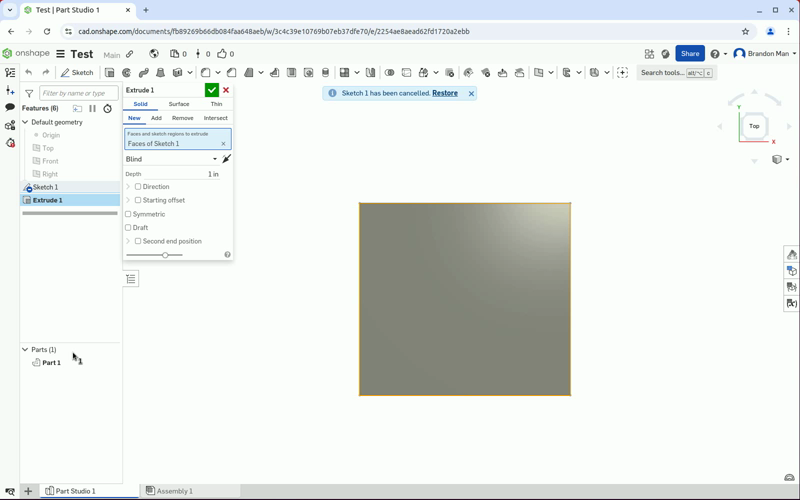
mouse_move(143, 106)
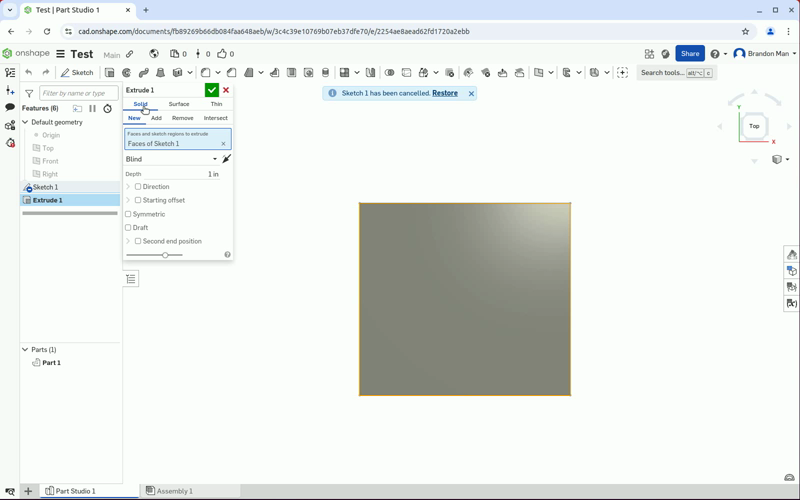
click(143, 106)
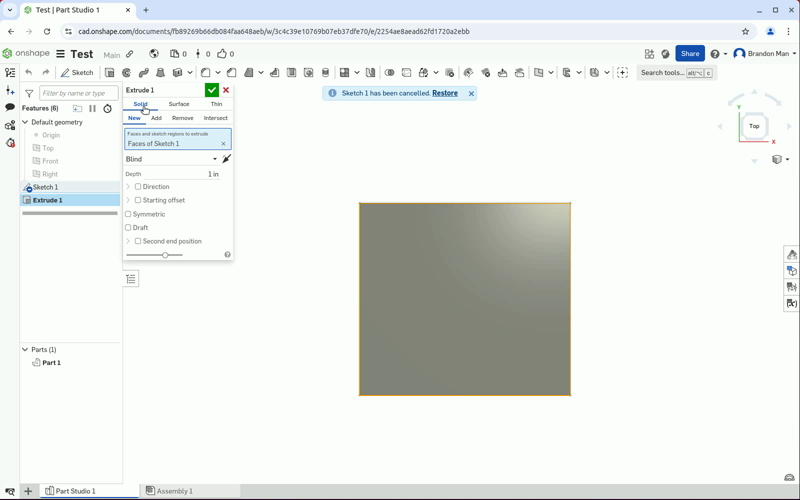
mouse_move(137, 120)
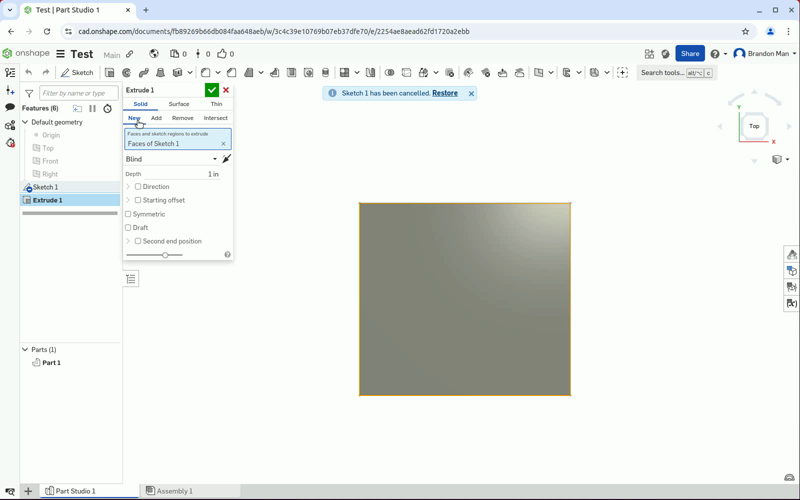
click(137, 120)
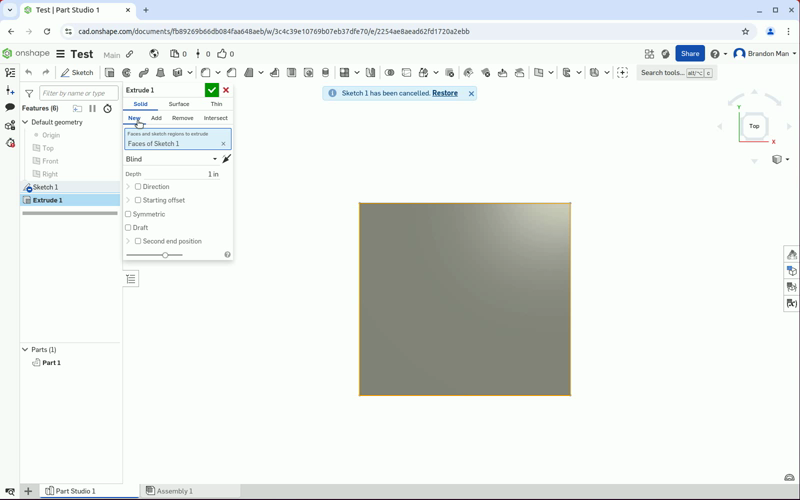
key(tab, 4)
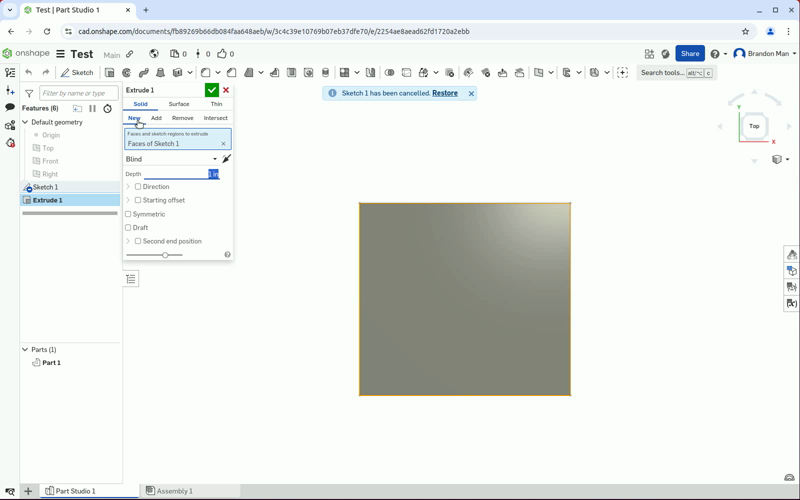
text(10.832)
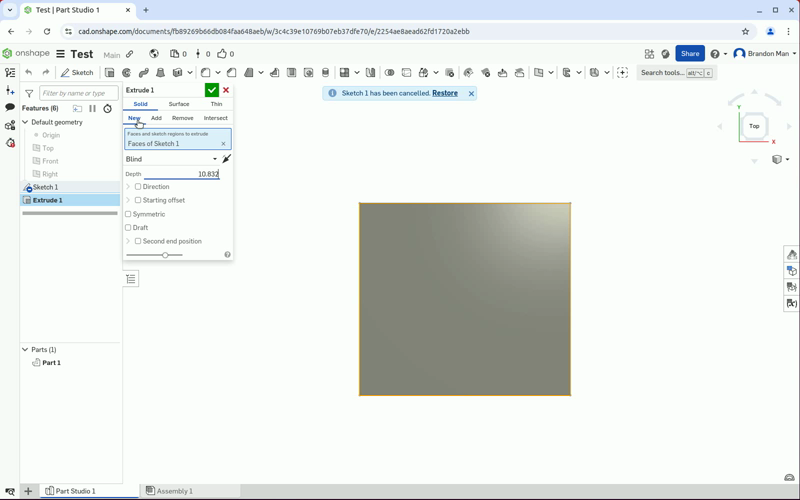
key(enter)
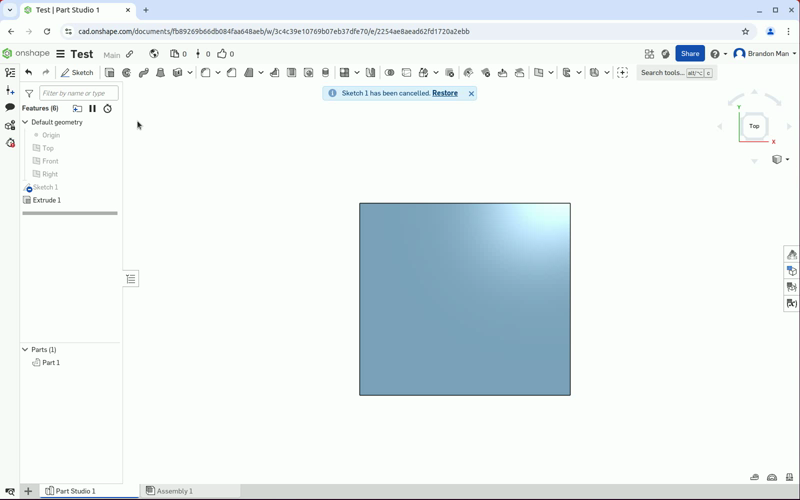
key(shift+h)
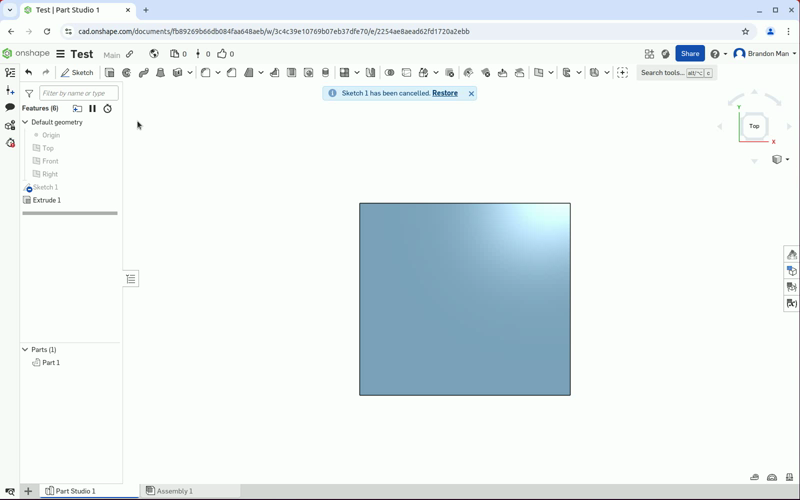
key(shift+h)
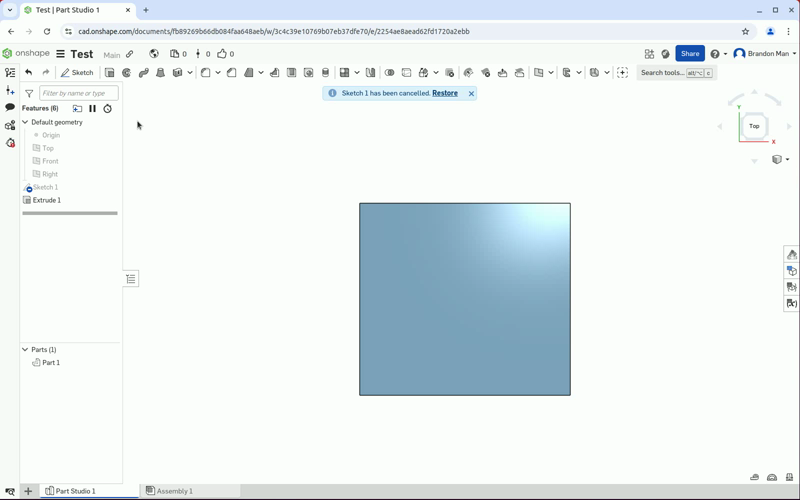
mouse_move(73, 189)
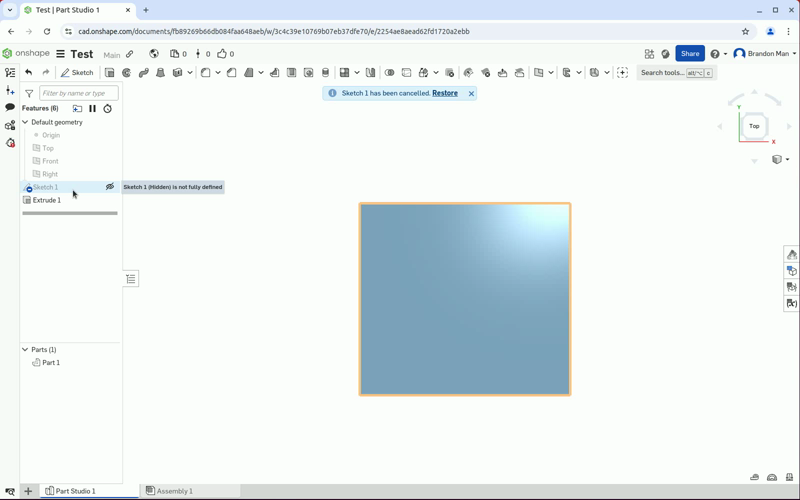
click(73, 189)
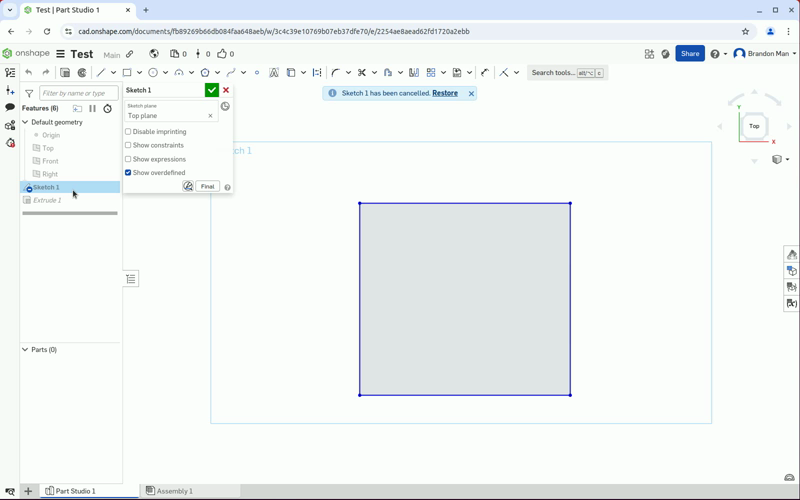
mouse_move(229, 92)
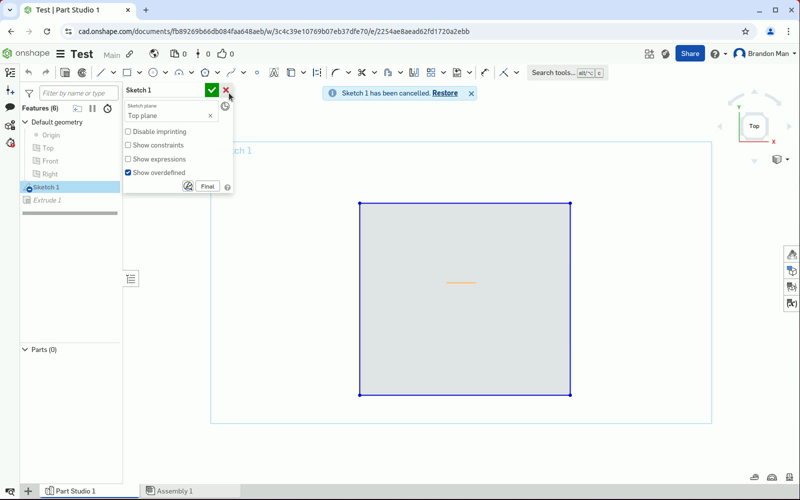
click(229, 92)
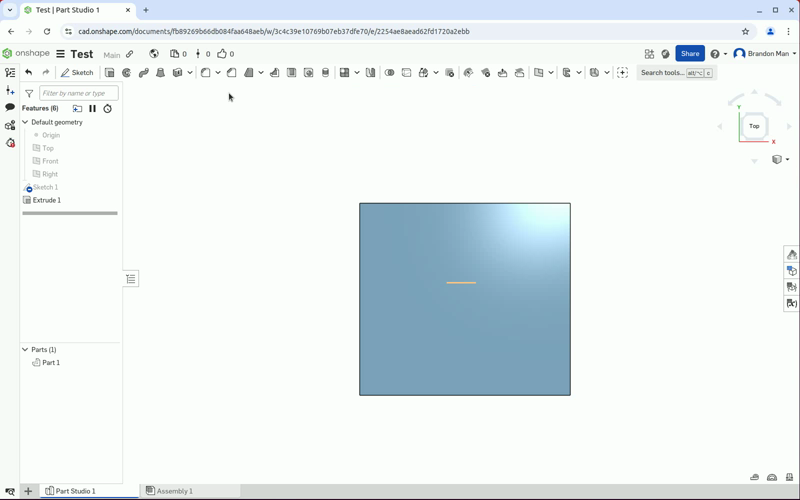
mouse_move(541, 75)
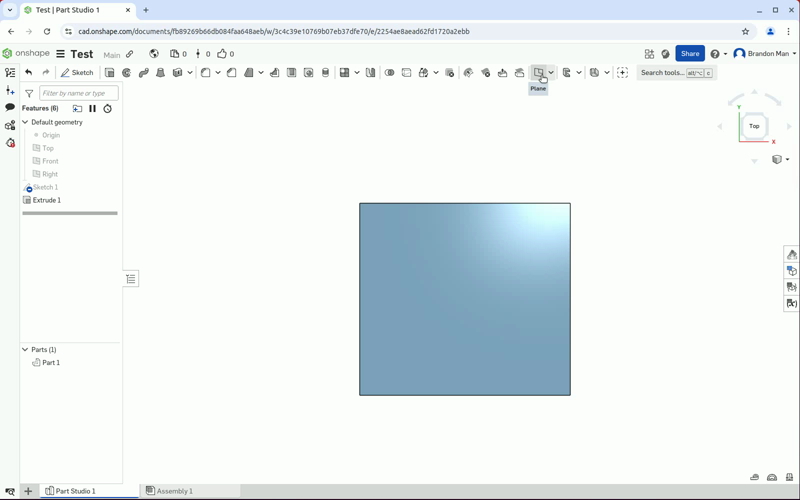
click(541, 75)
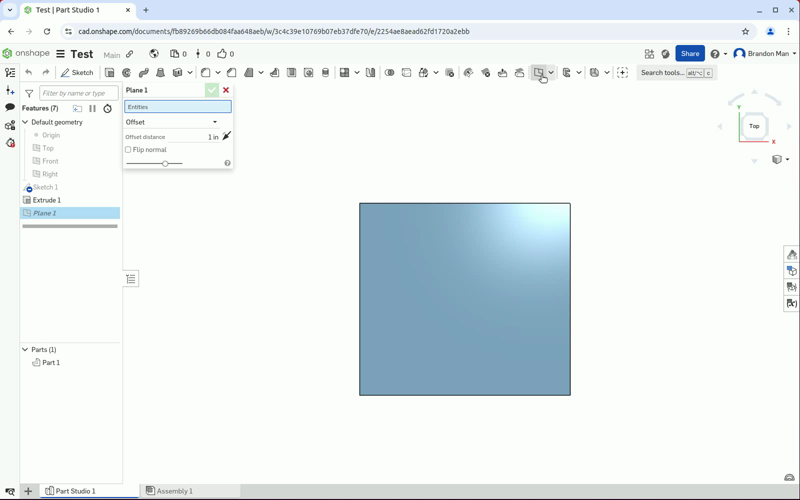
mouse_move(73, 150)
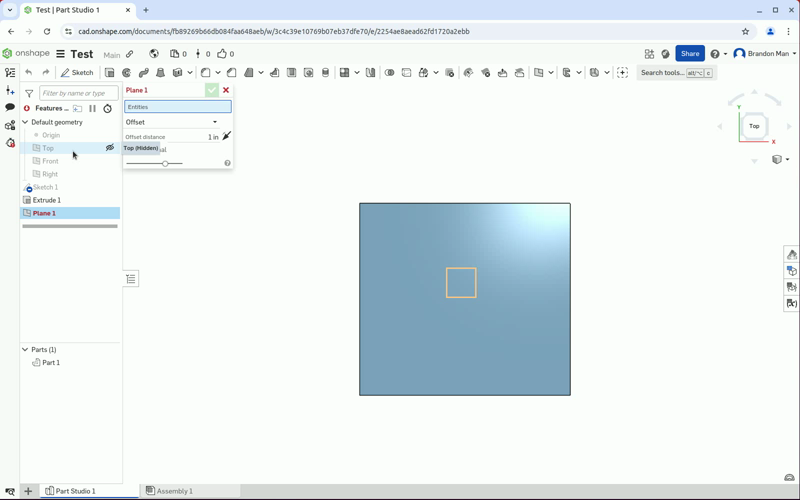
click(73, 150)
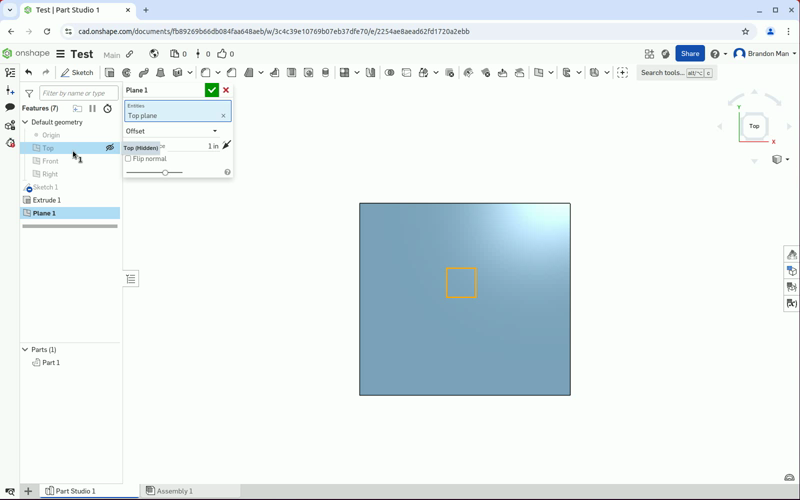
key(tab, 2)
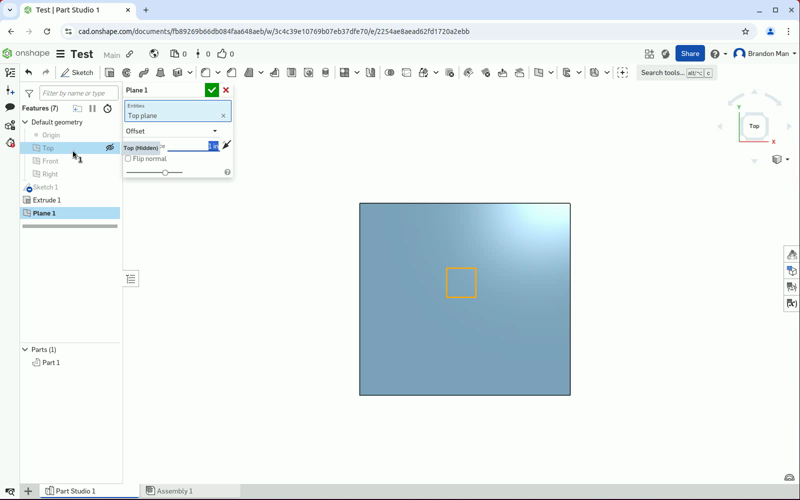
text(10.845)
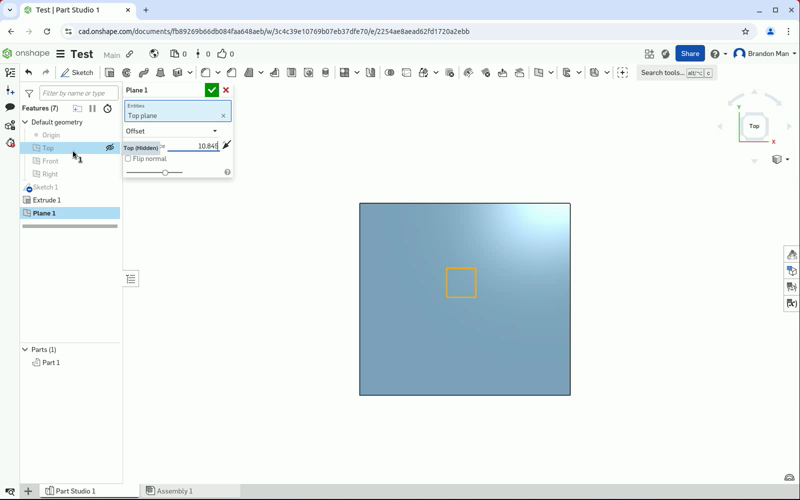
key(enter, 2)
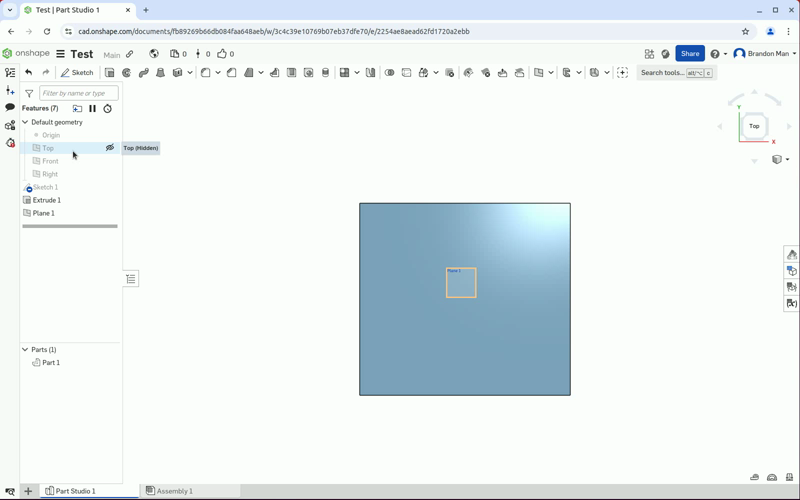
key(shift+s)
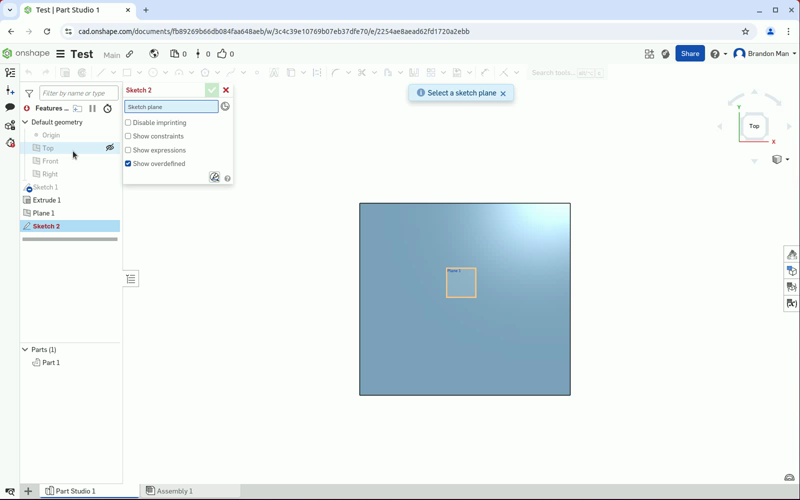
mouse_move(73, 215)
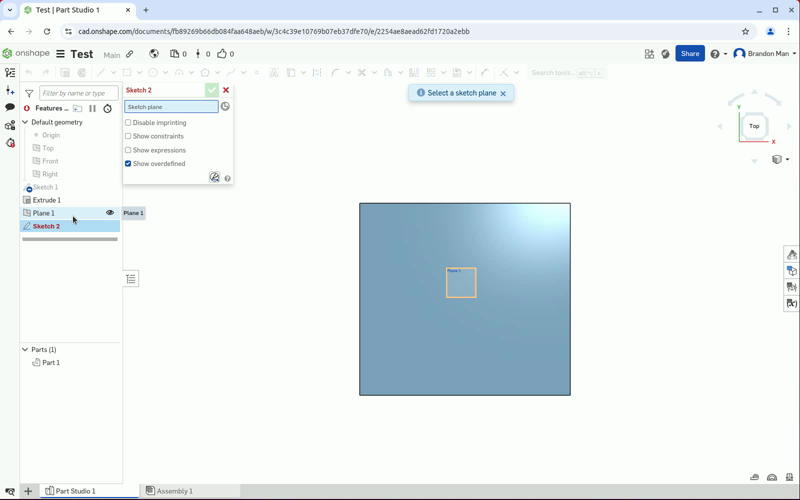
click(73, 215)
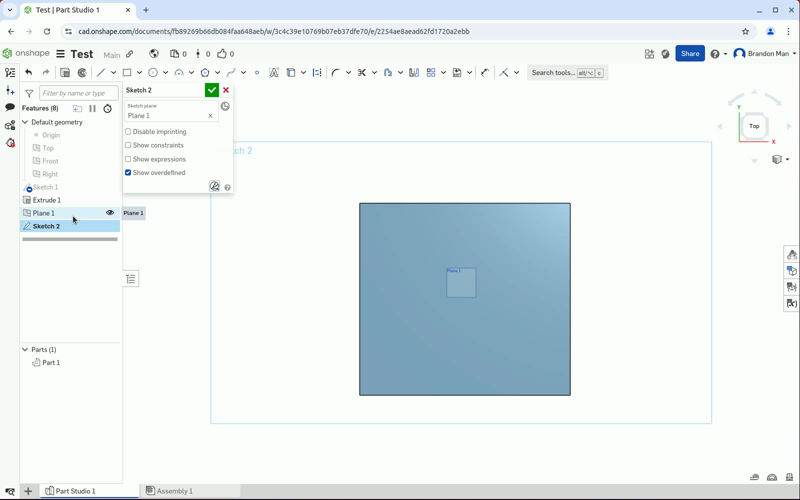
mouse_move(73, 352)
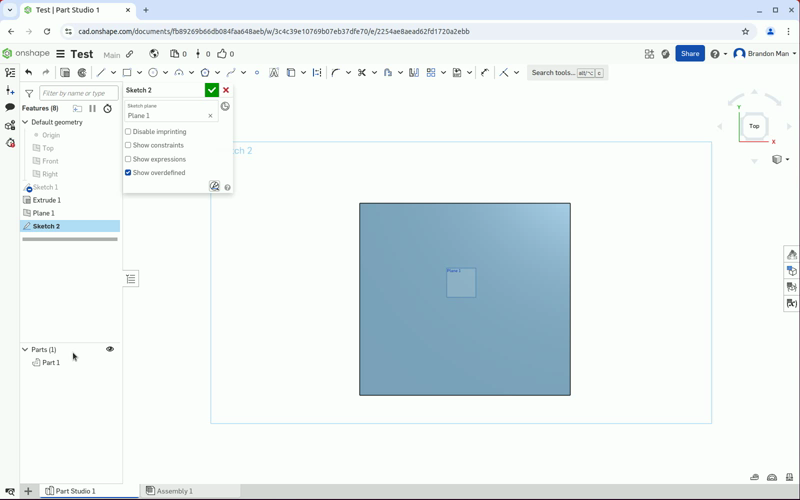
key(y)
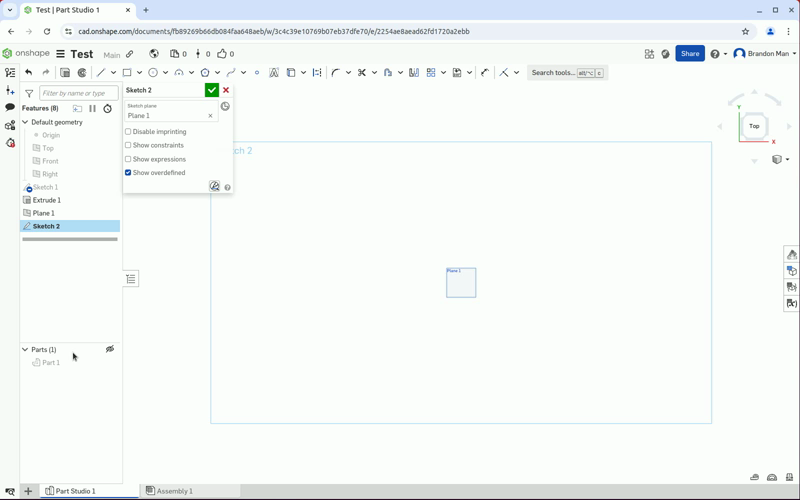
key(l)
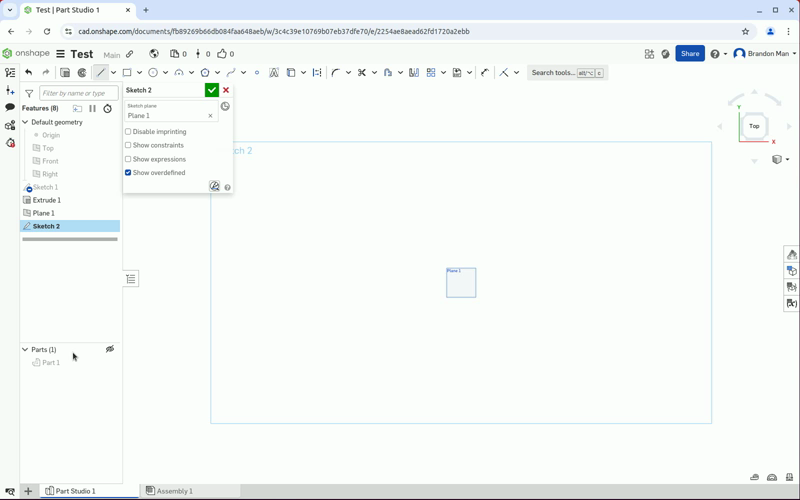
key_down(shift)
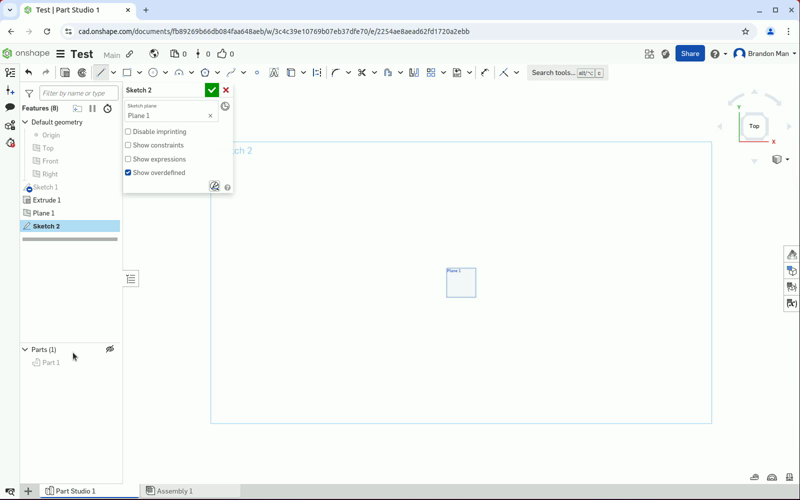
mouse_move(438, 395)
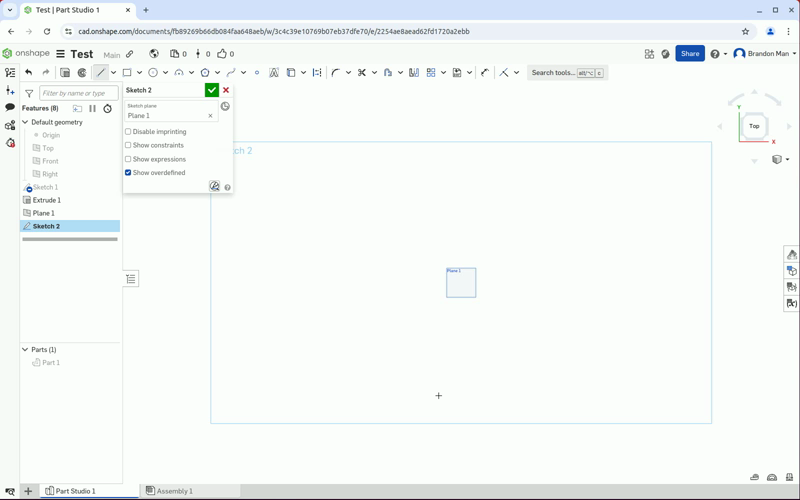
click(438, 395)
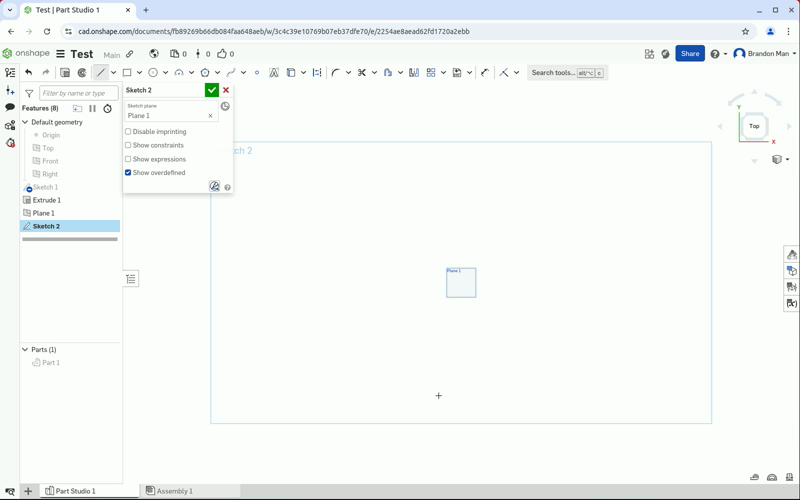
key_up(shift)
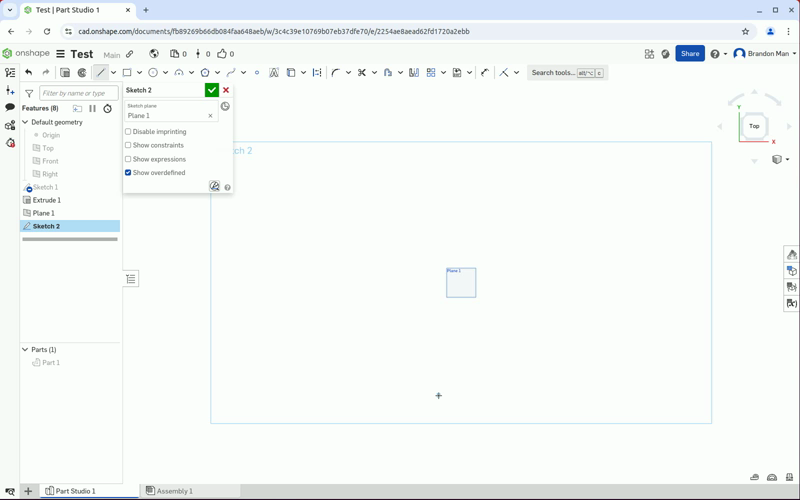
key_down(shift)
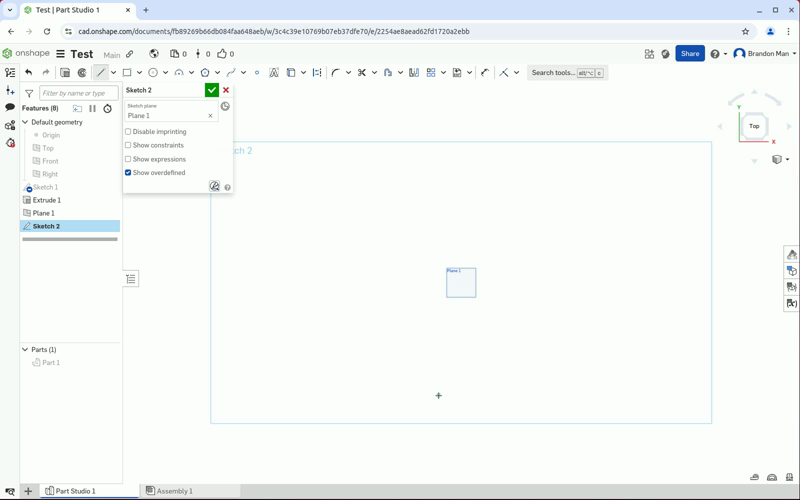
mouse_move(468, 395)
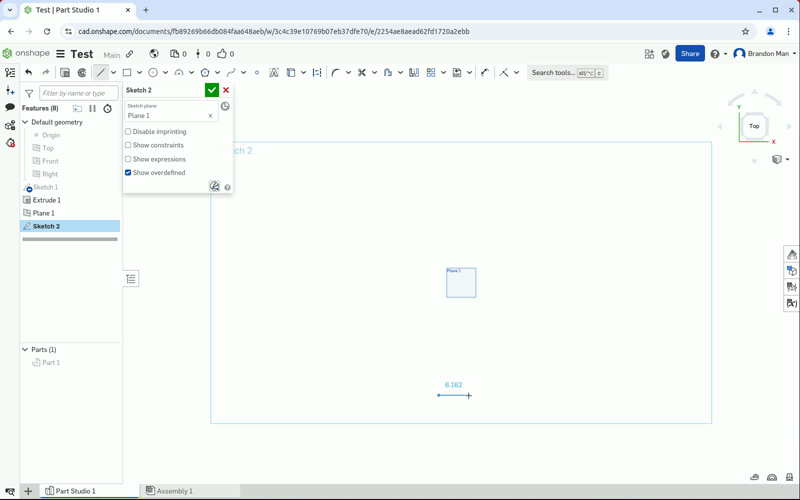
mouse_move(483, 395)
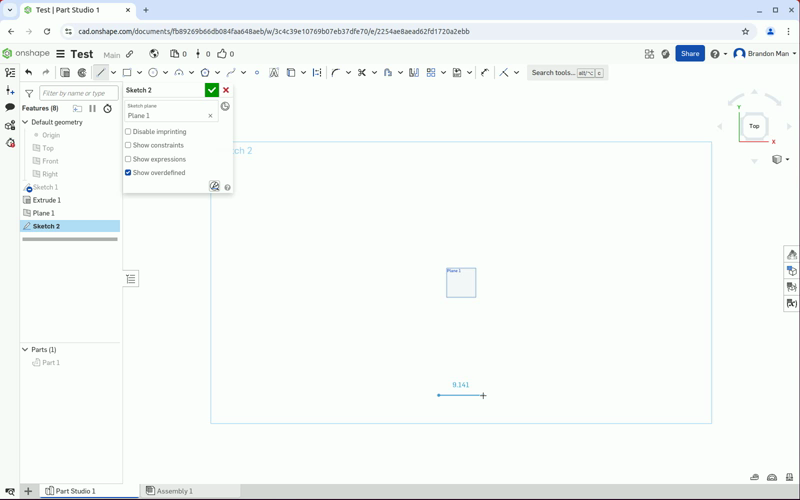
click(483, 395)
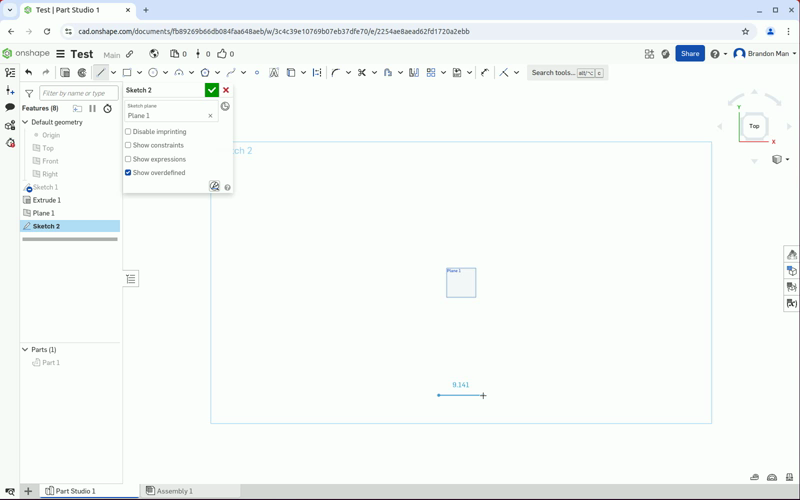
key_up(shift)
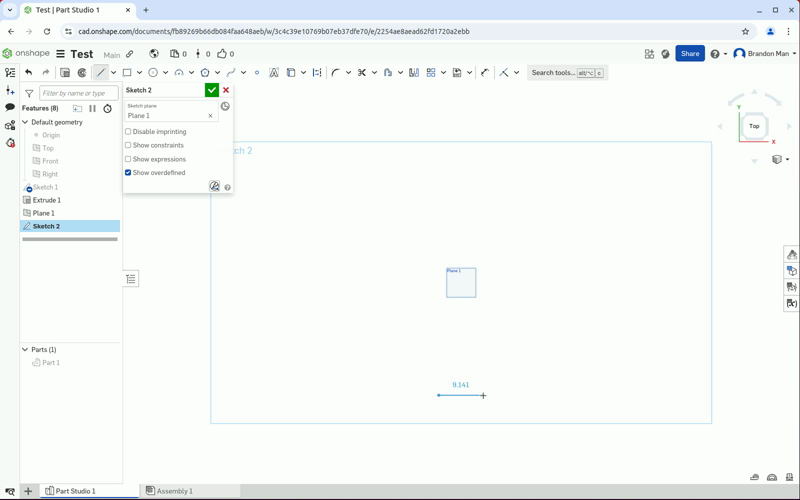
key_down(shift)
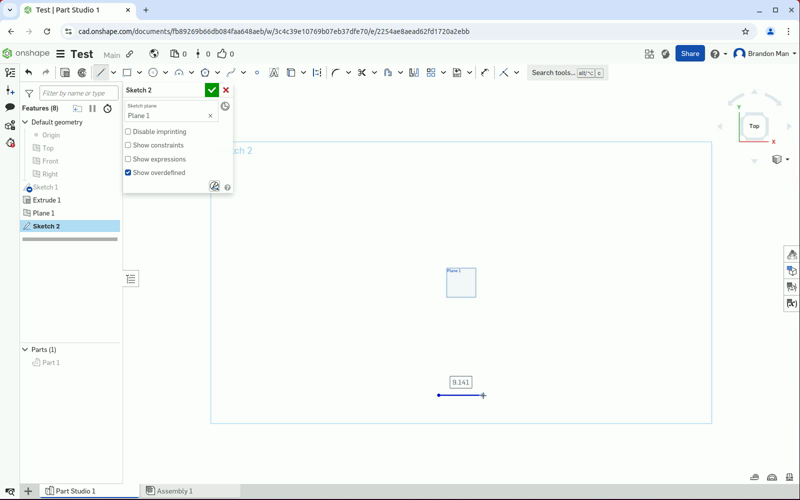
mouse_move(483, 202)
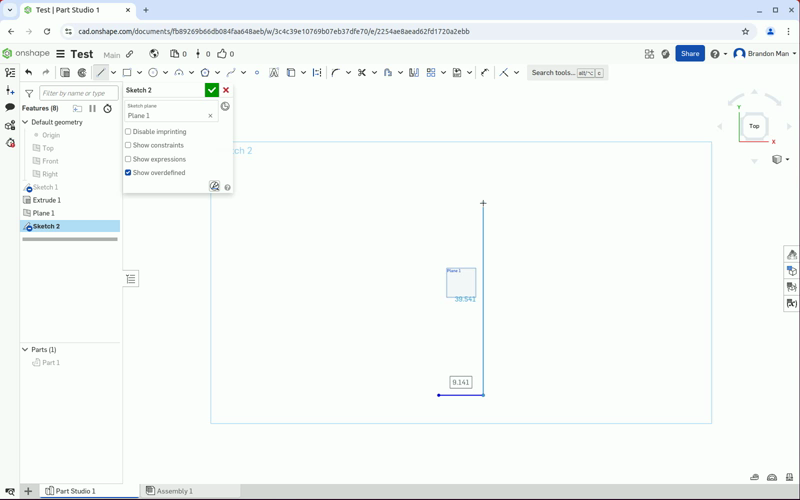
click(483, 202)
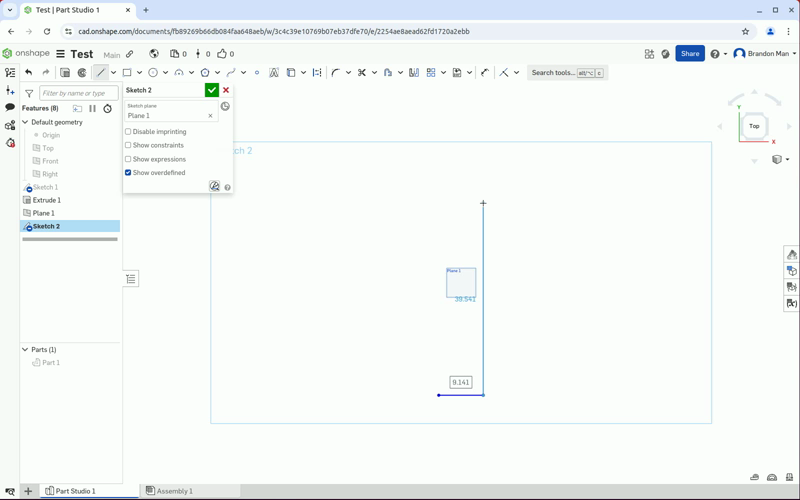
key_up(shift)
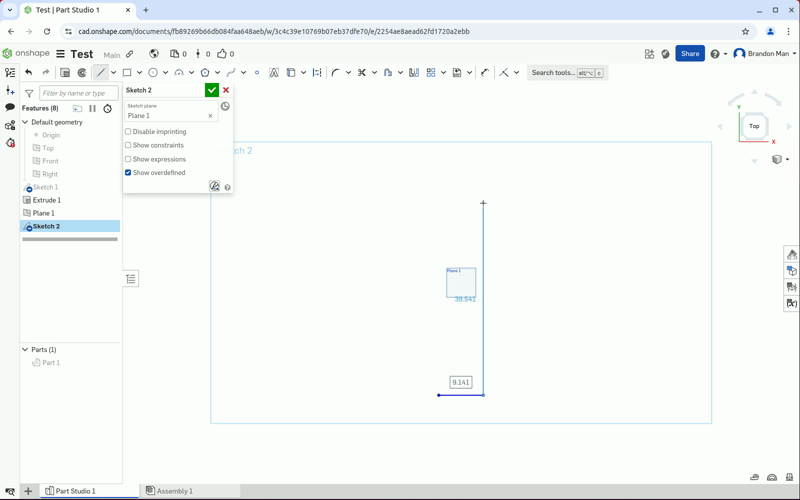
key_down(shift)
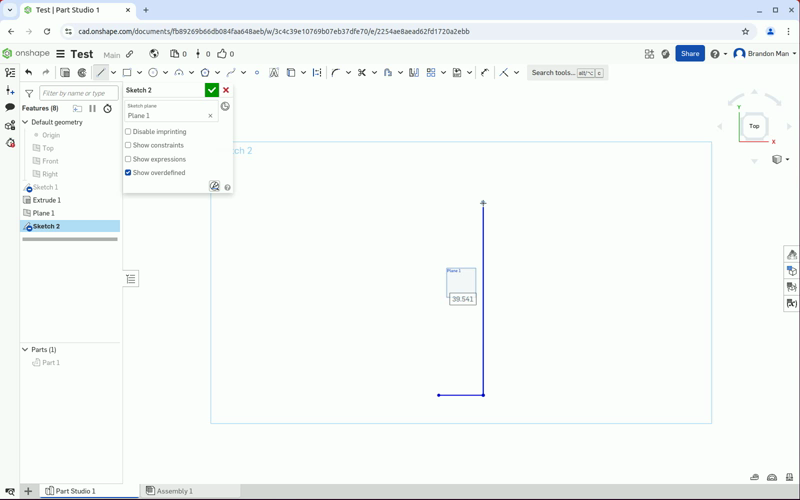
mouse_move(513, 202)
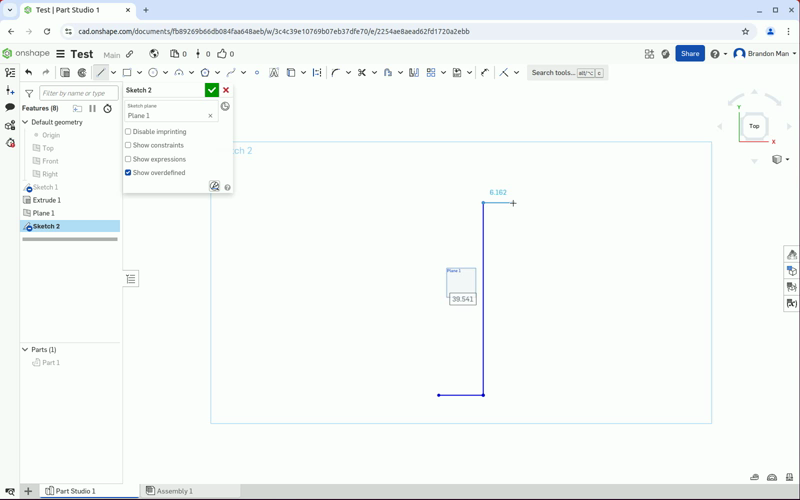
mouse_move(438, 202)
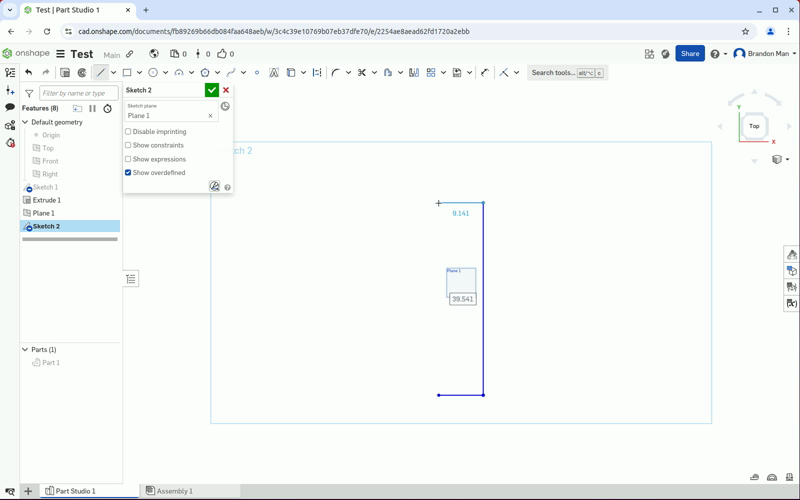
click(438, 202)
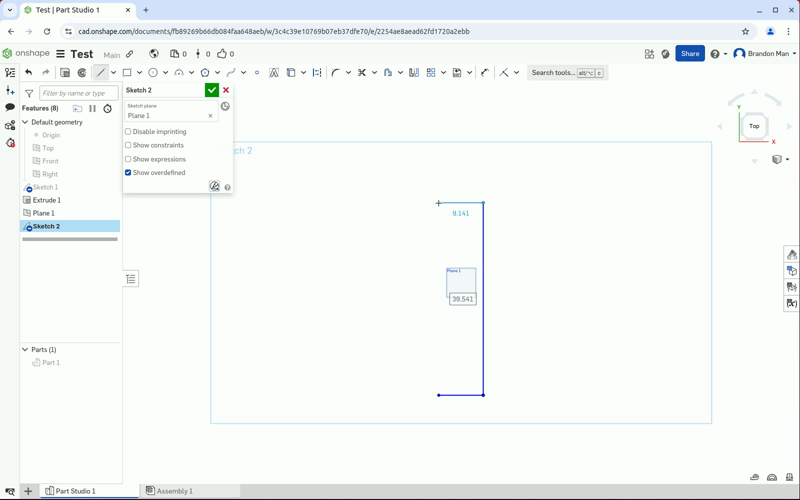
key_up(shift)
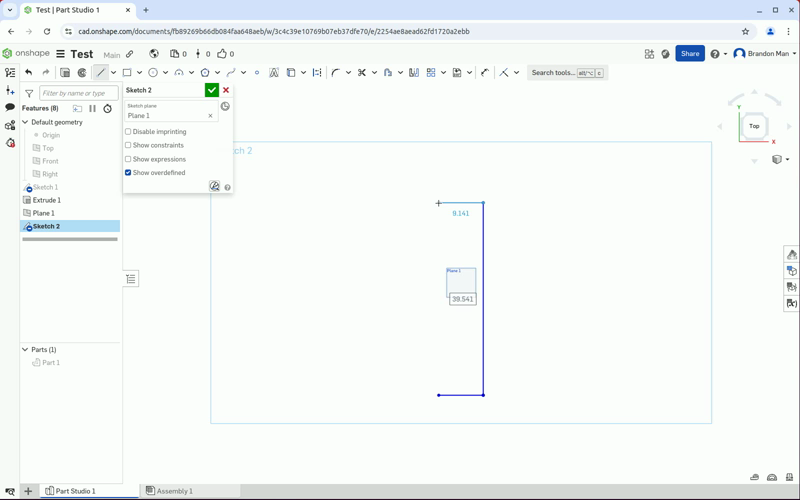
key_down(shift)
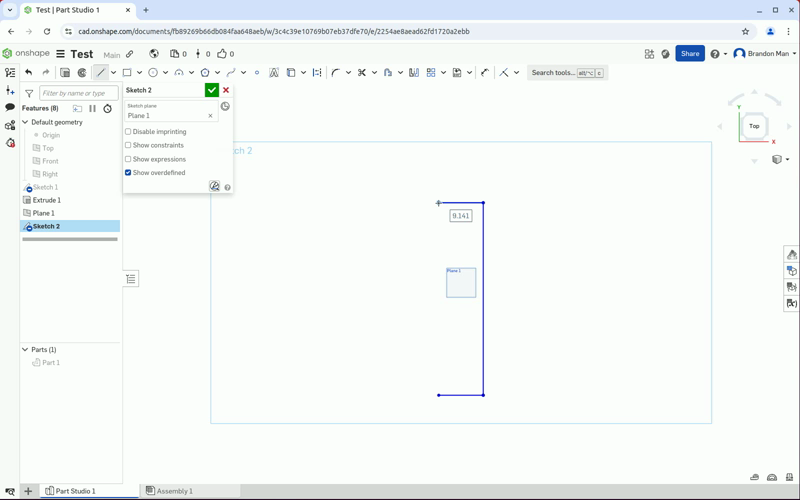
mouse_move(438, 395)
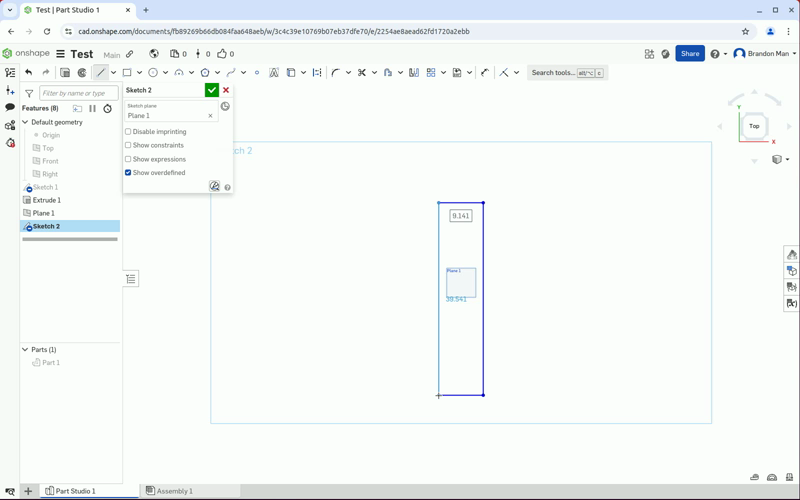
key_up(shift)
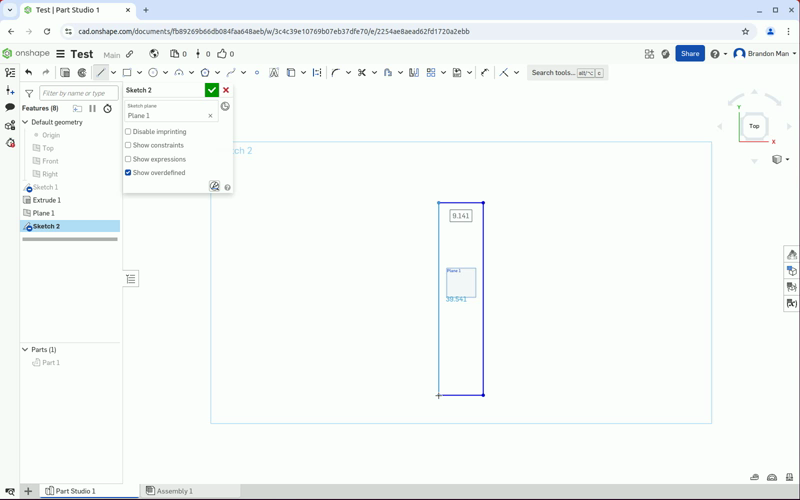
click(438, 395)
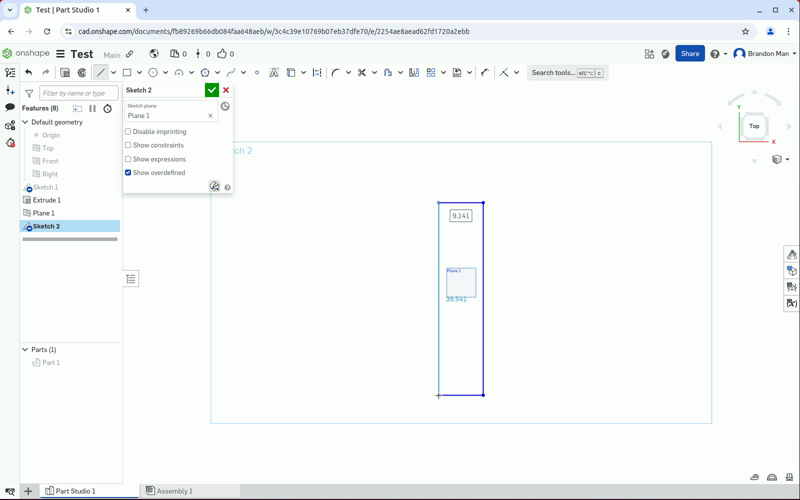
key(esc)
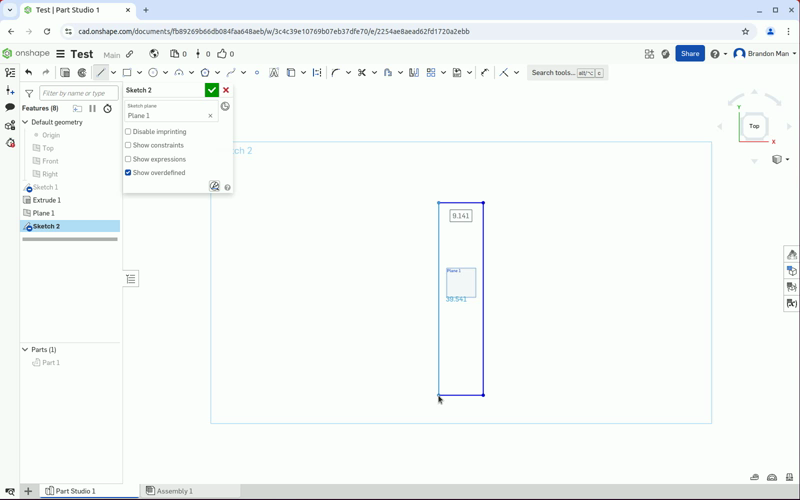
mouse_move(450, 321)
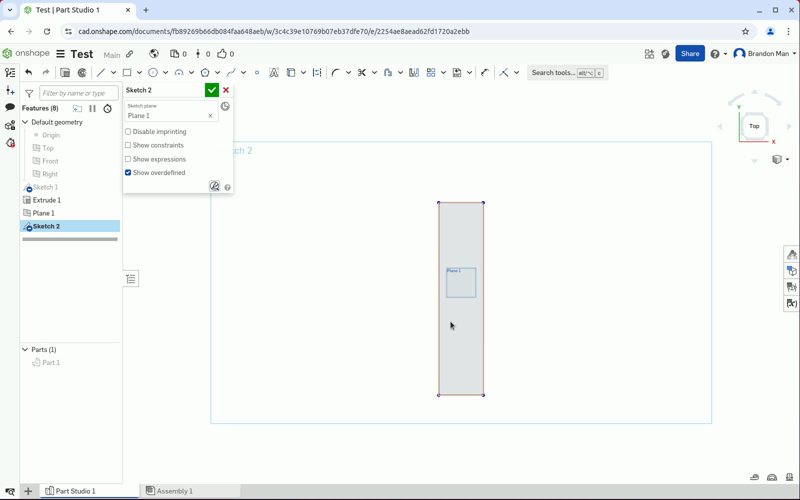
click(450, 321)
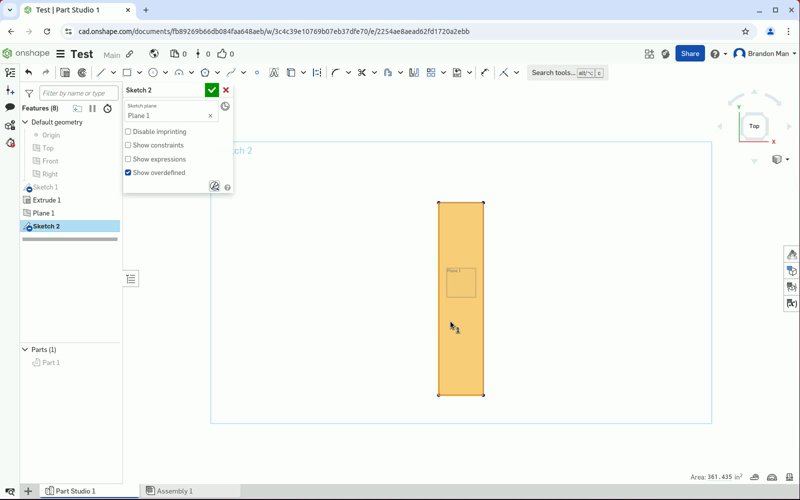
mouse_move(73, 352)
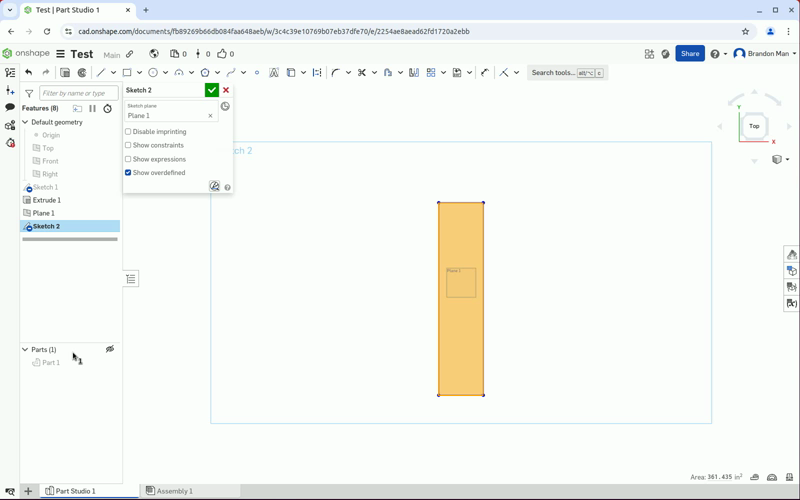
key(shift+y)
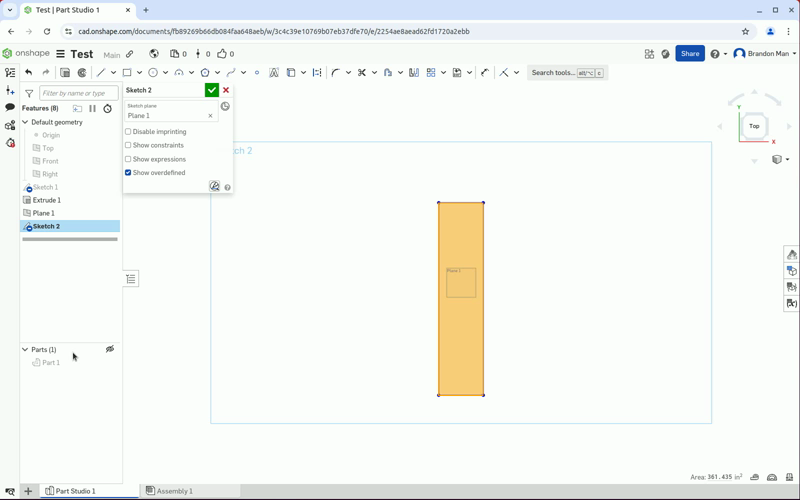
key(shift+e)
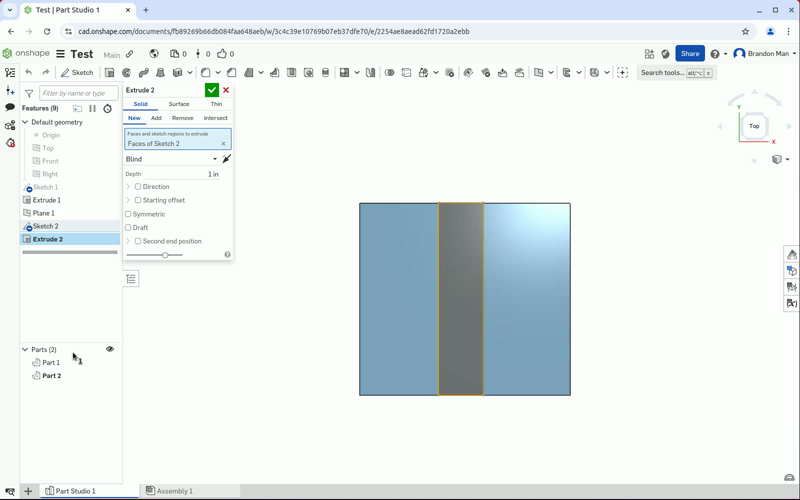
mouse_move(143, 106)
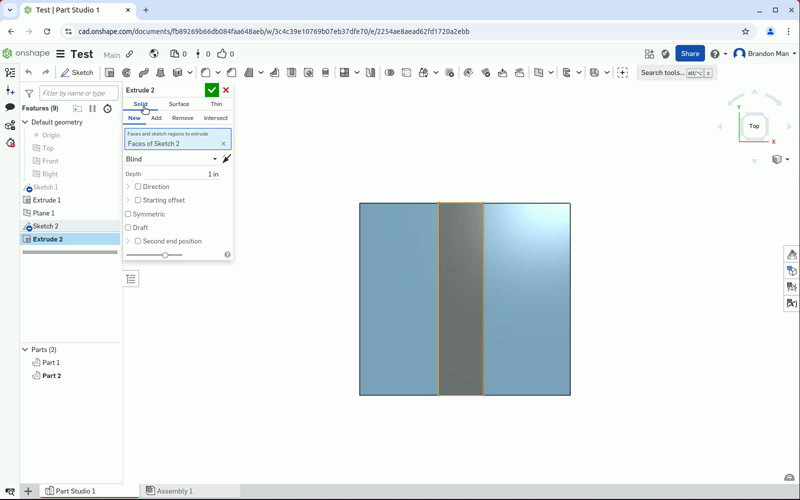
click(143, 106)
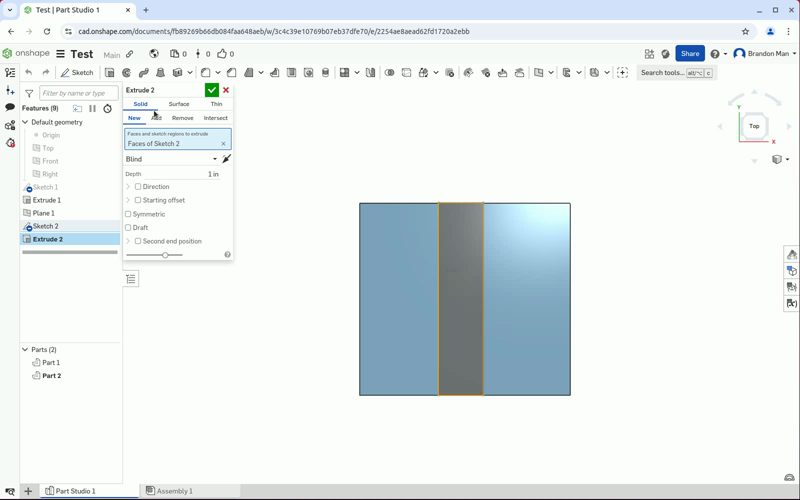
mouse_move(186, 120)
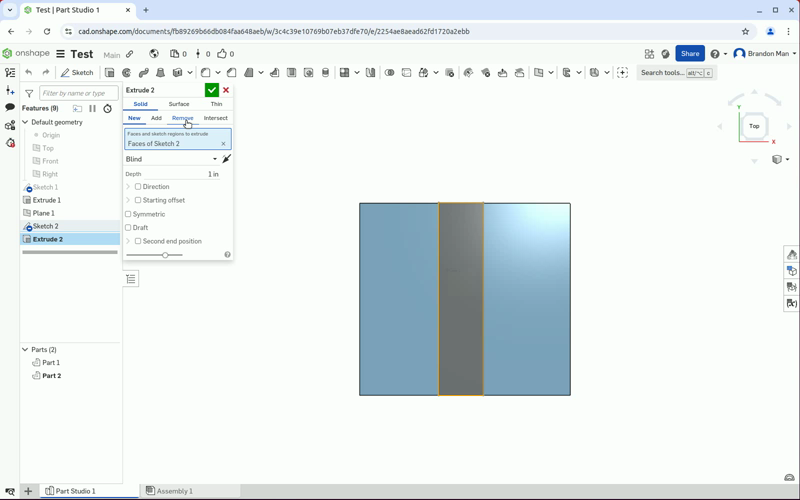
click(186, 120)
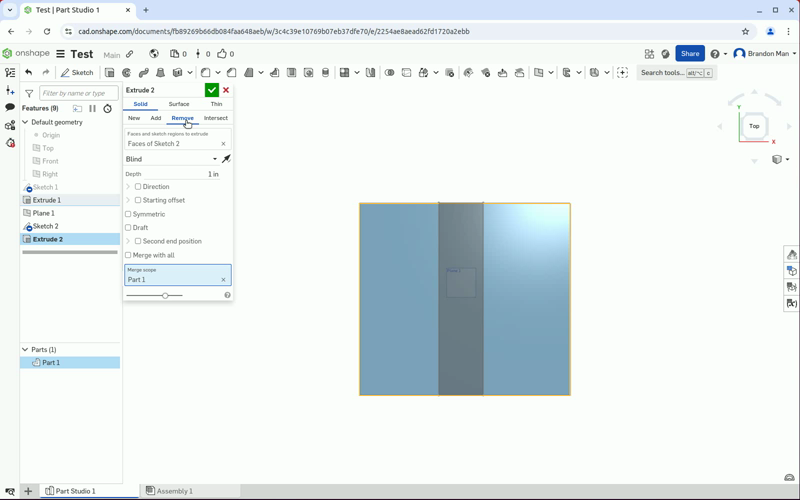
key(tab, 4)
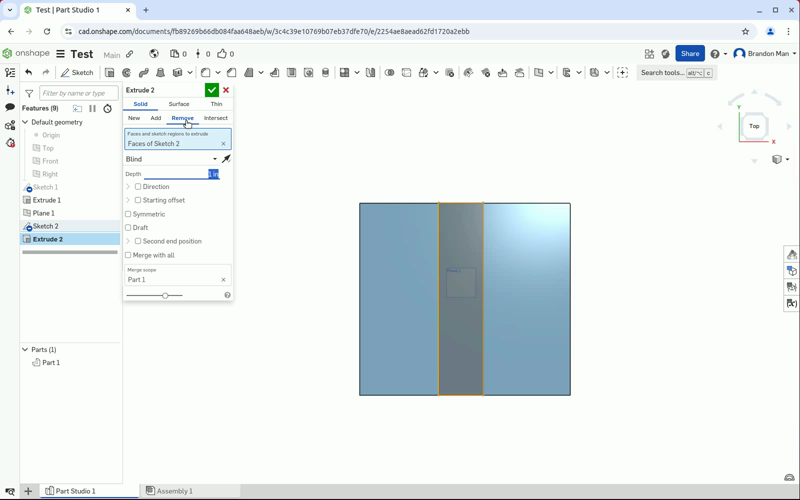
text(3.611)
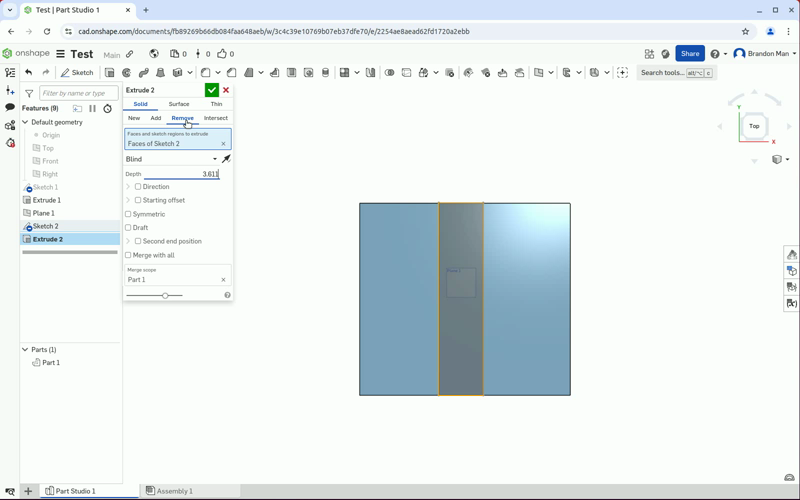
key(tab, 6)
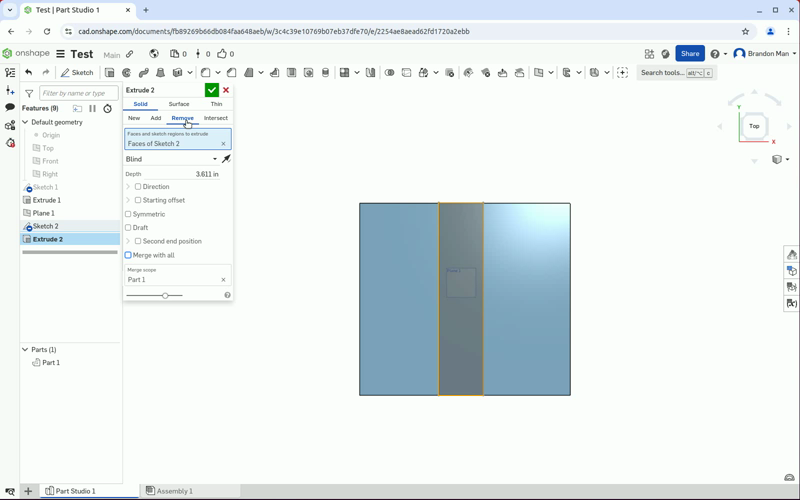
key(space)
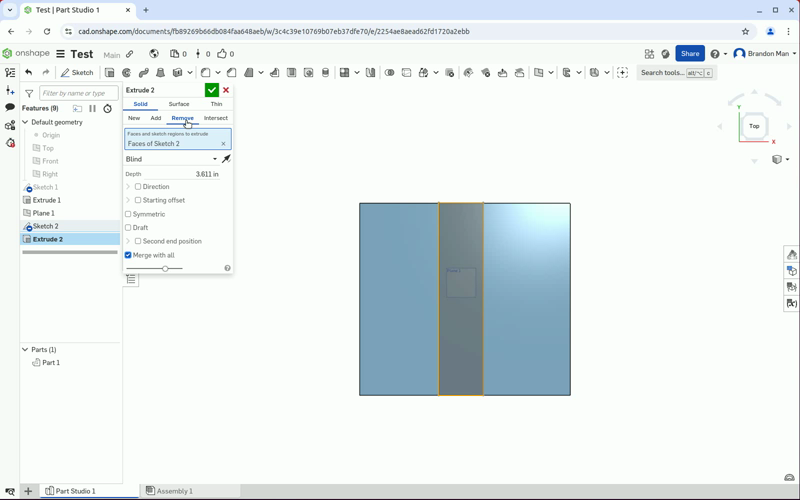
key(enter)
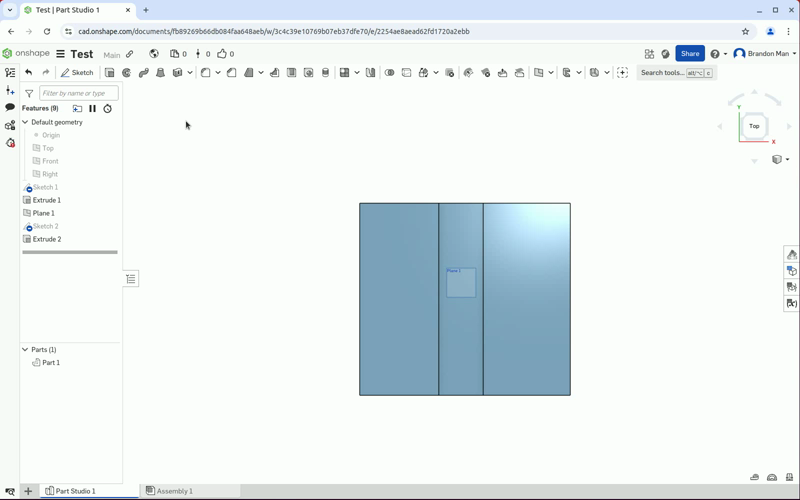
key(shift+h)
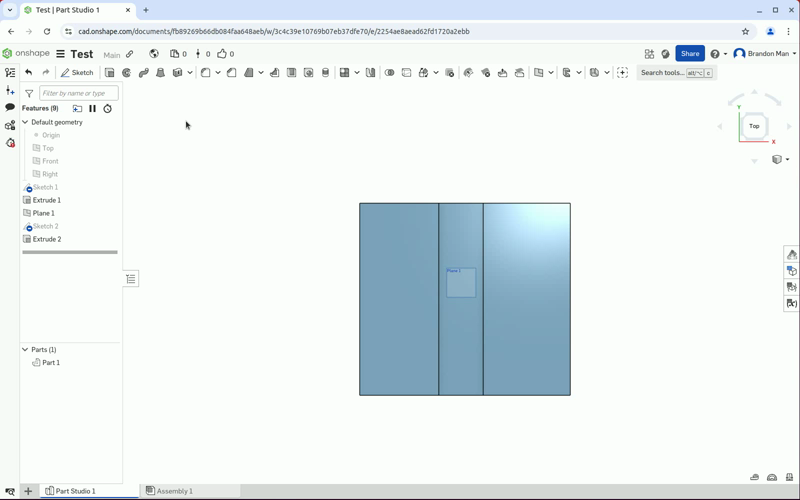
key(shift+h)
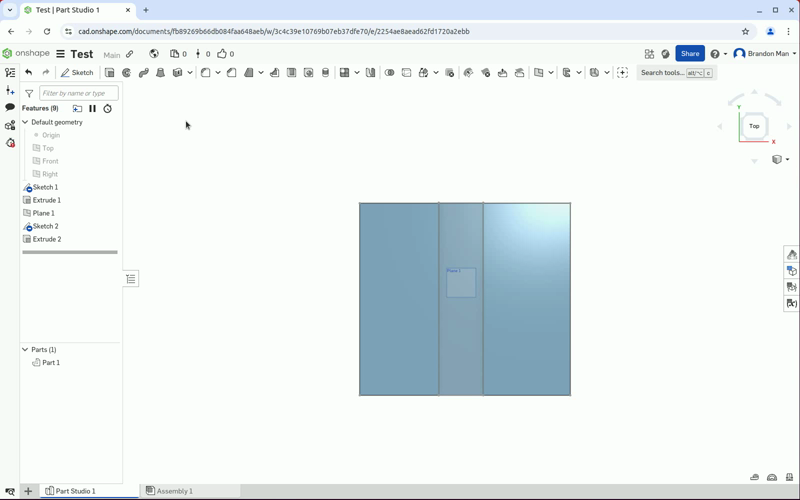
key(shift+7)
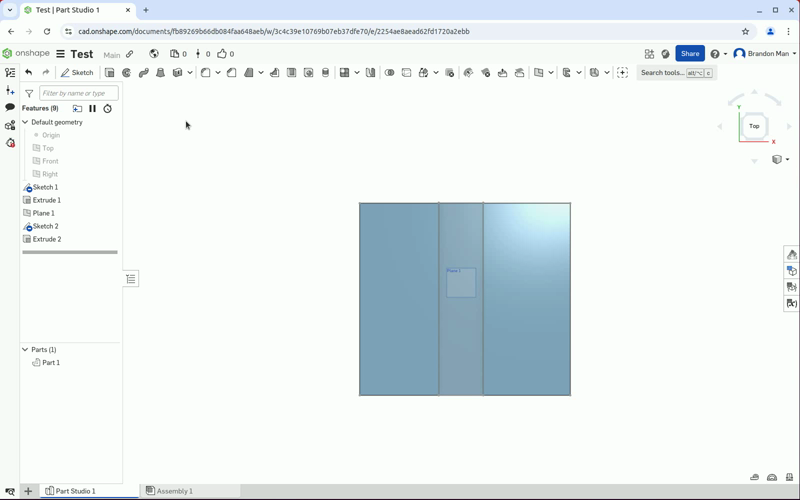
key(up, 3)
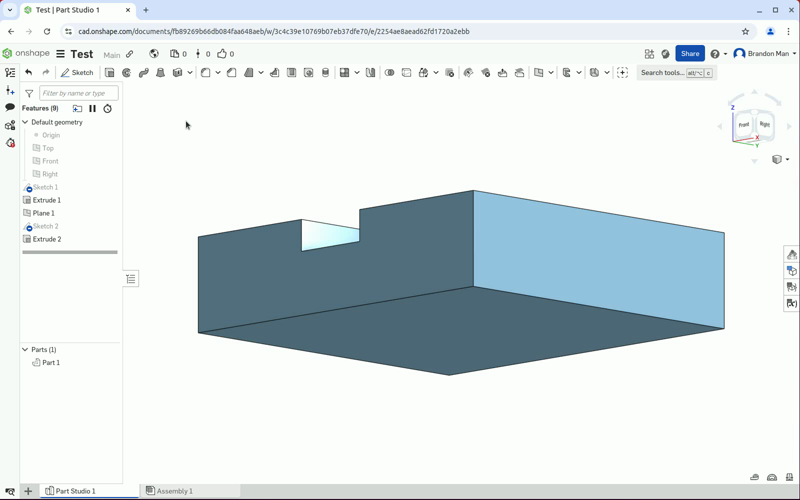
key(left, 3)
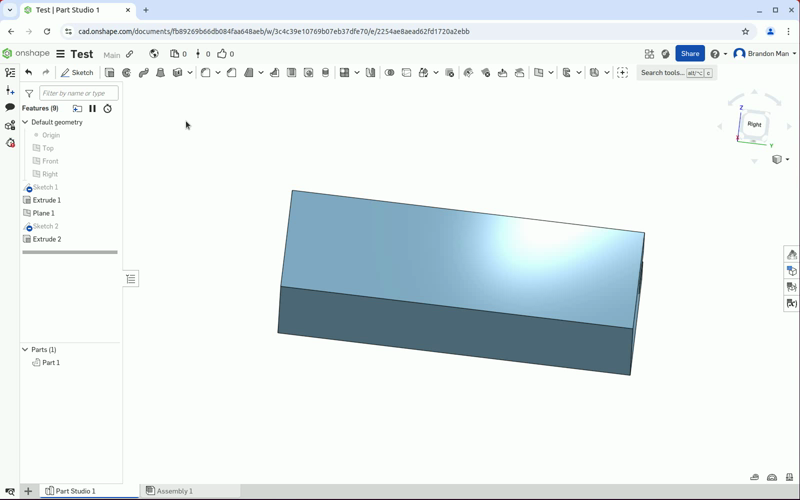
key(right, 3)
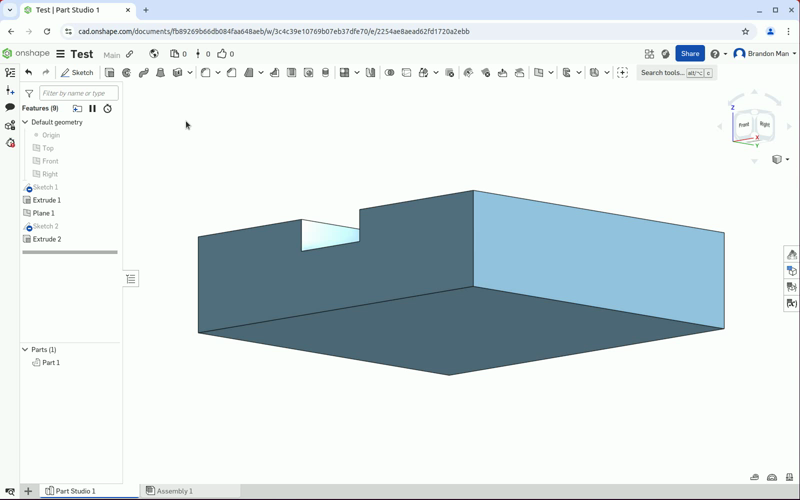
key(down, 3)
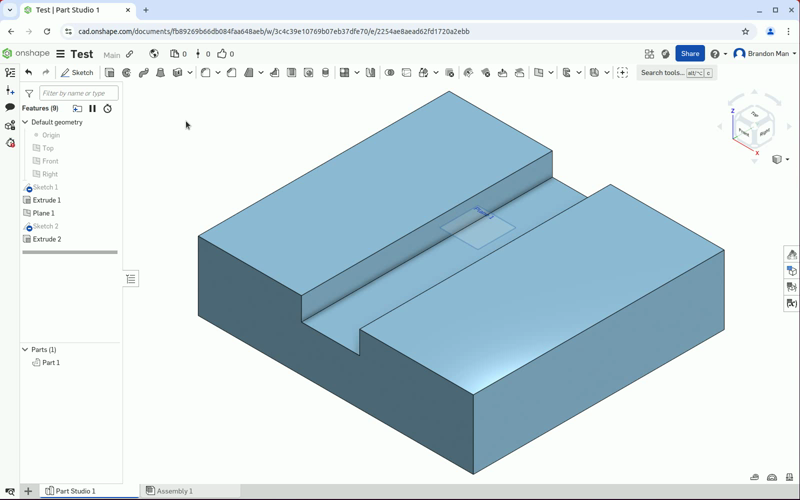
mouse_move(73, 189)
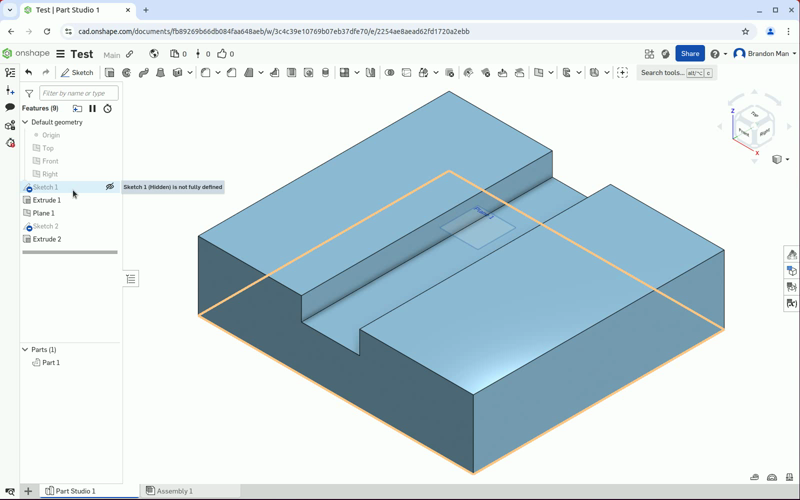
click(73, 189)